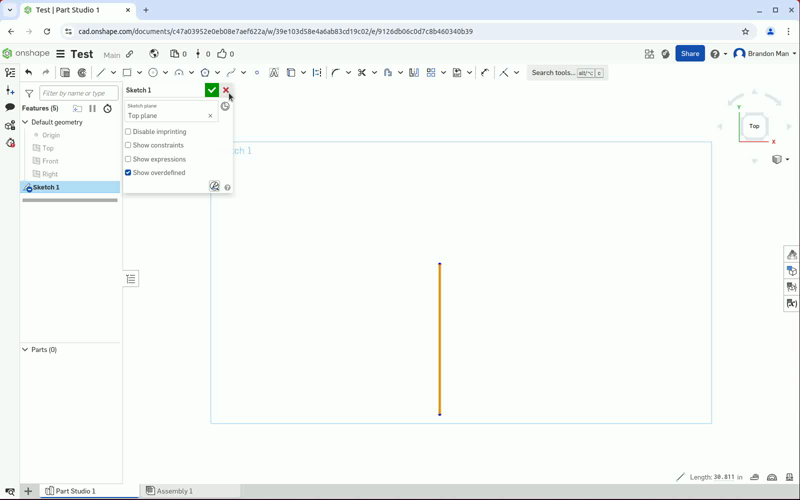
key(shift+h)
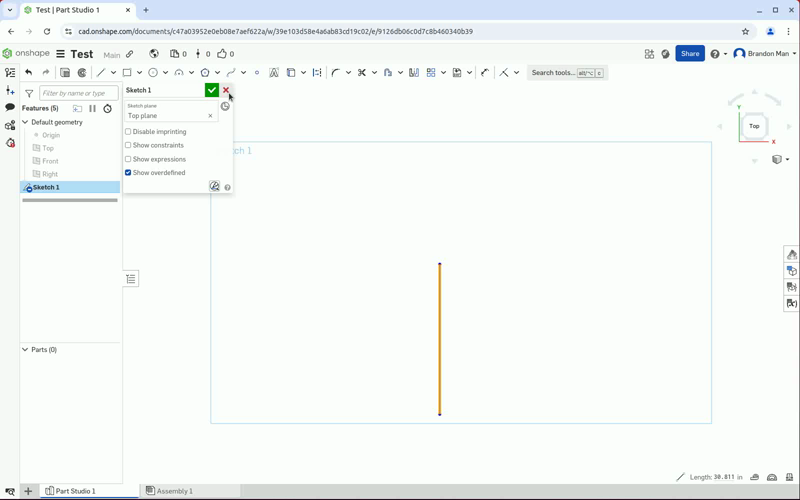
key(shift+s)
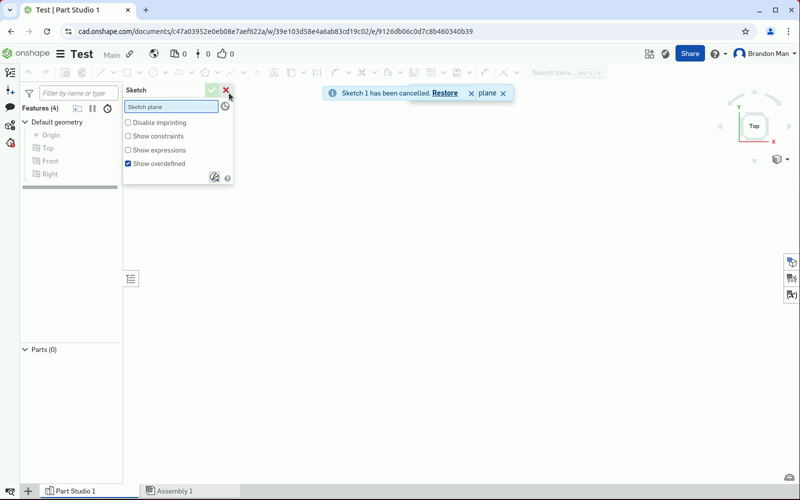
mouse_move(73, 150)
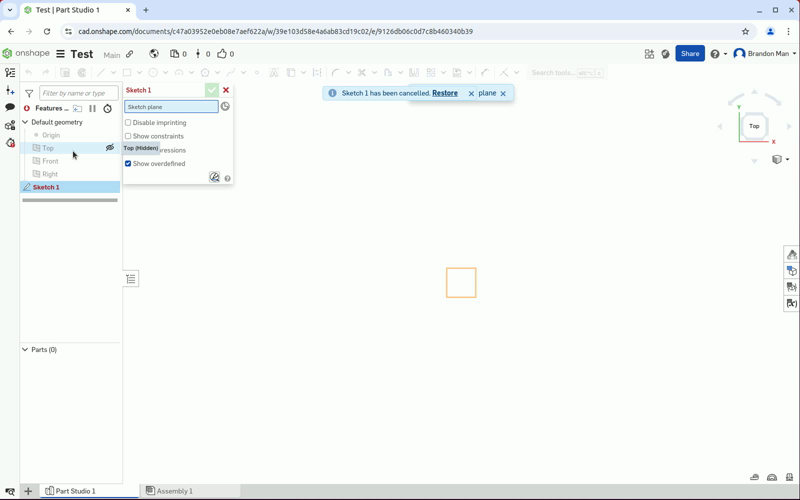
click(73, 150)
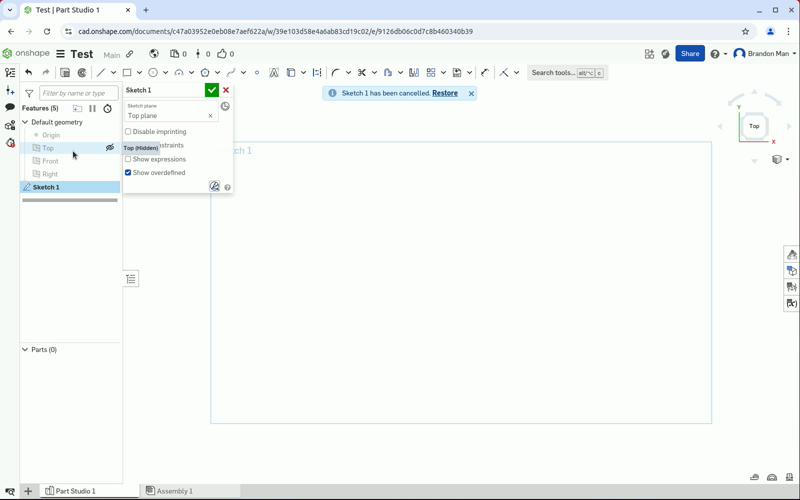
mouse_move(73, 352)
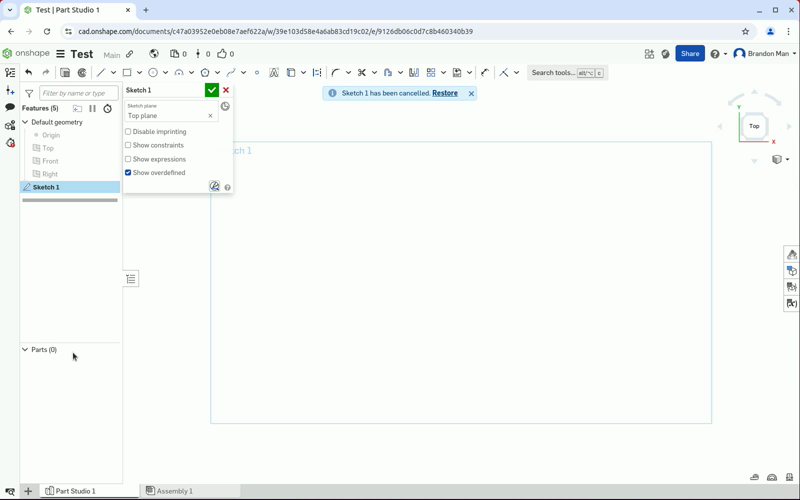
key(y)
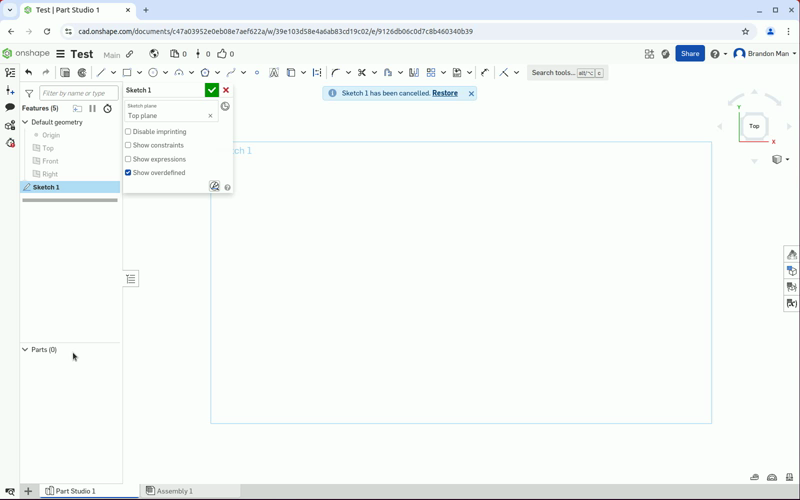
key(l)
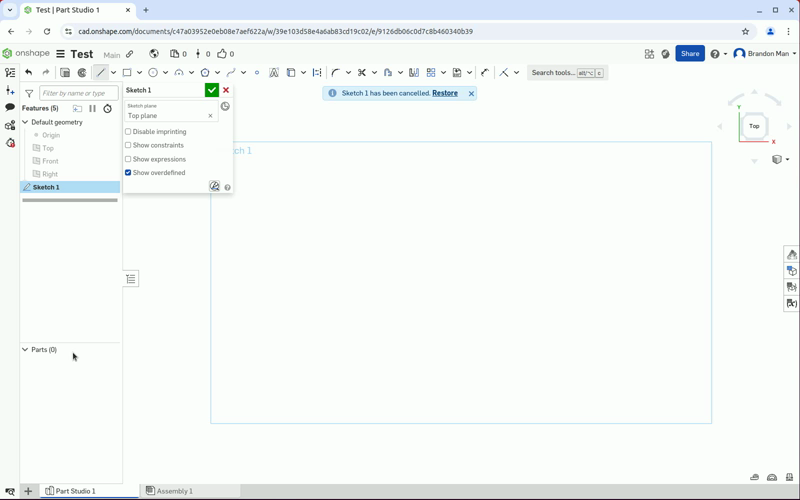
key_down(shift)
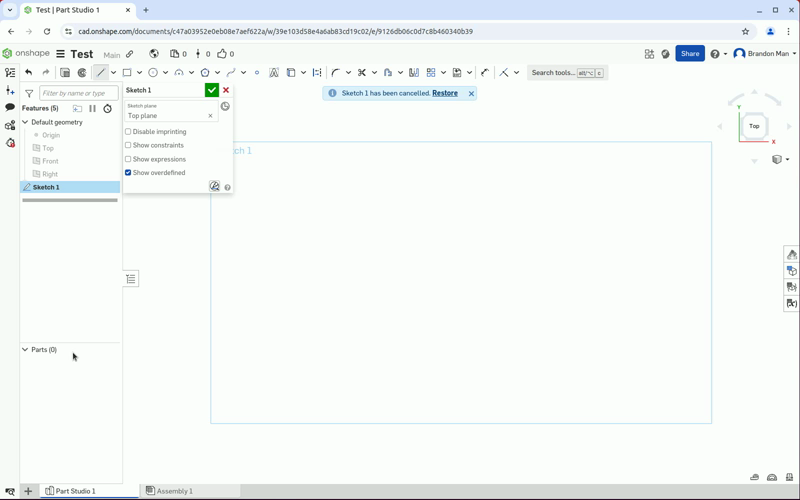
mouse_move(391, 326)
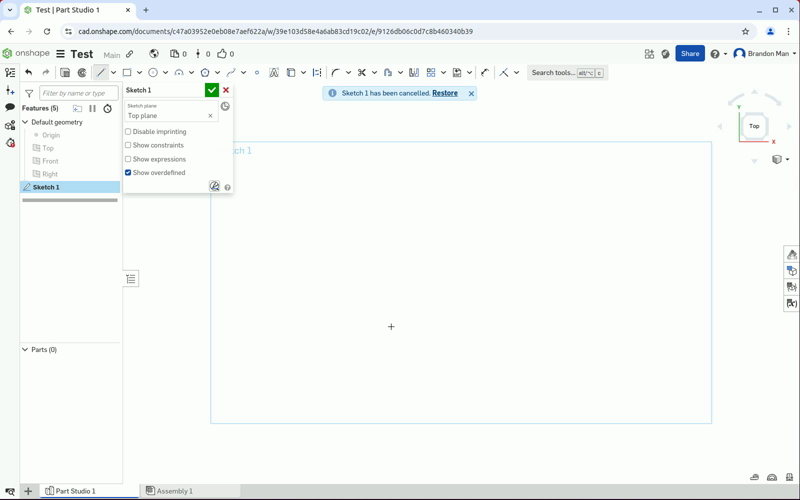
click(391, 326)
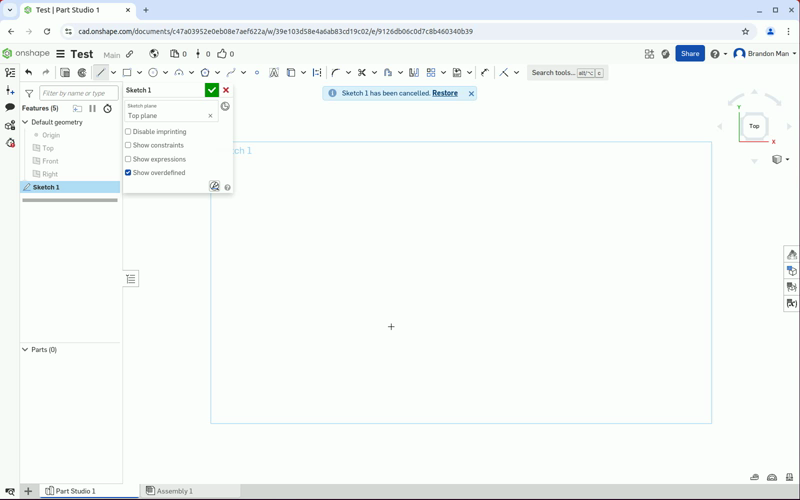
key_up(shift)
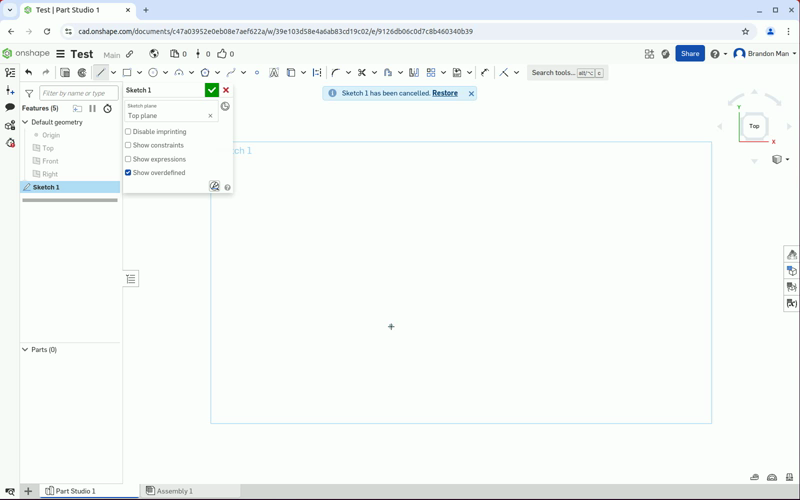
key_down(shift)
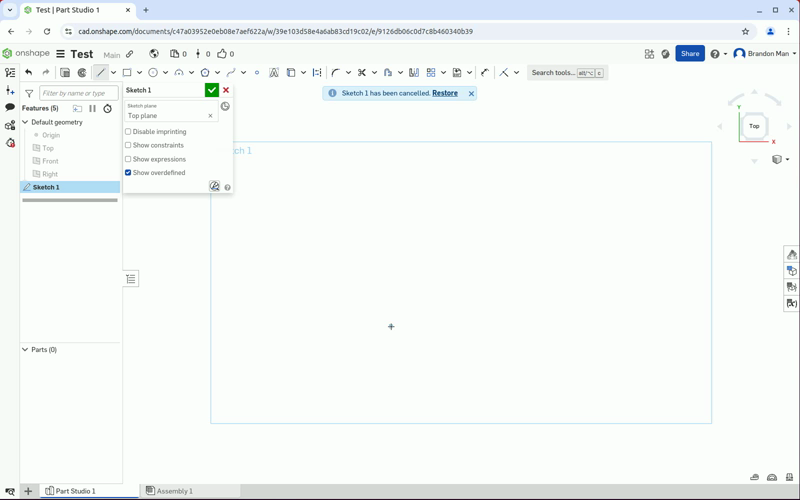
mouse_move(529, 324)
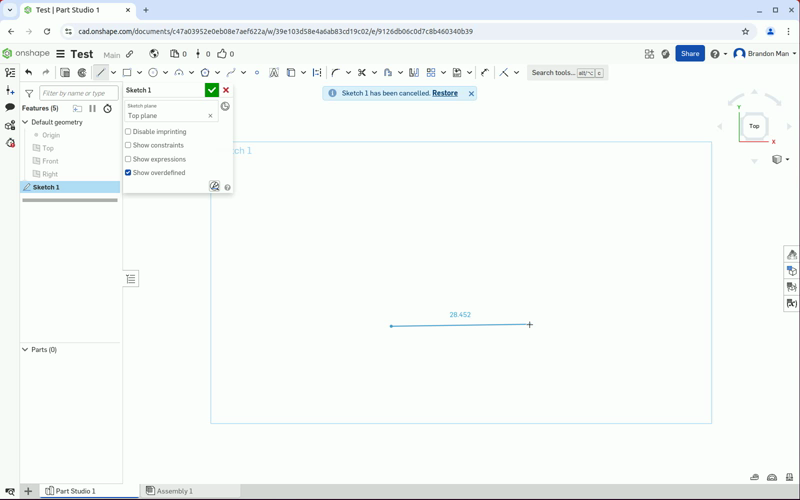
click(529, 324)
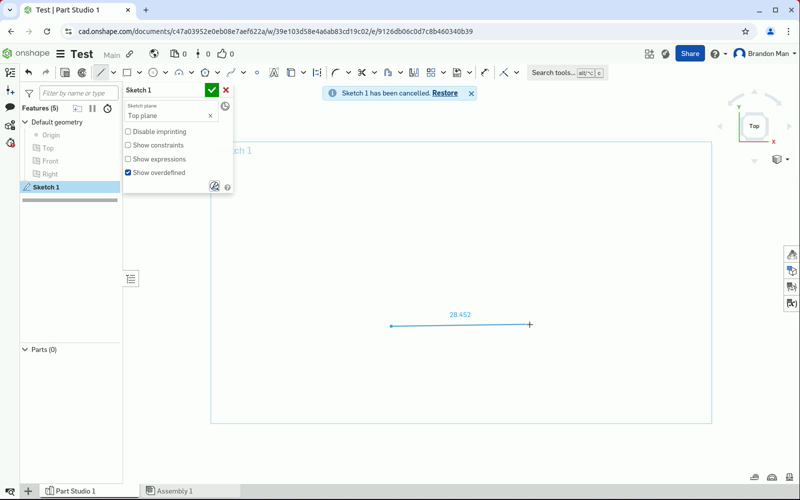
key_up(shift)
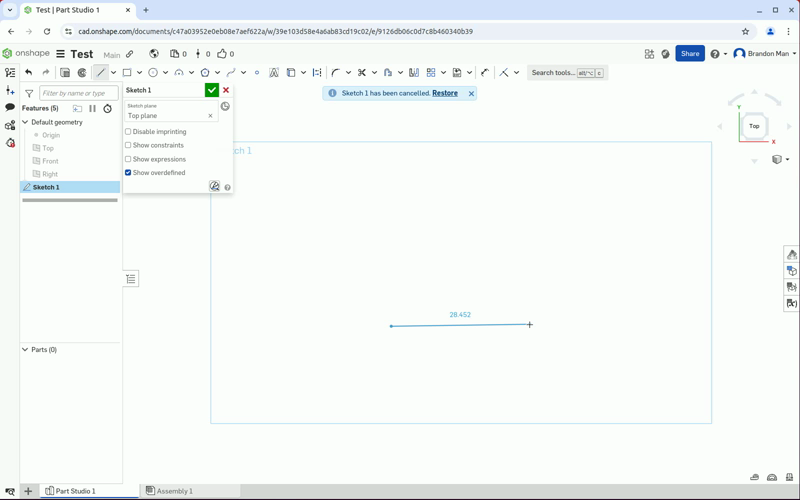
key(esc)
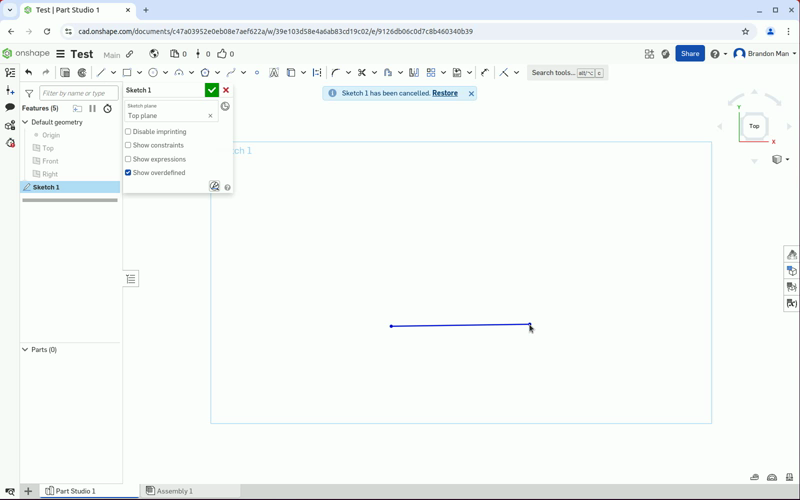
key(a)
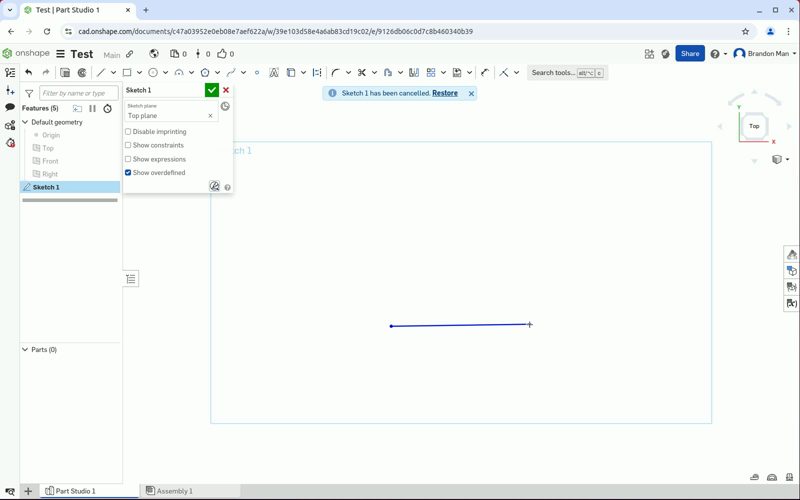
mouse_move(529, 324)
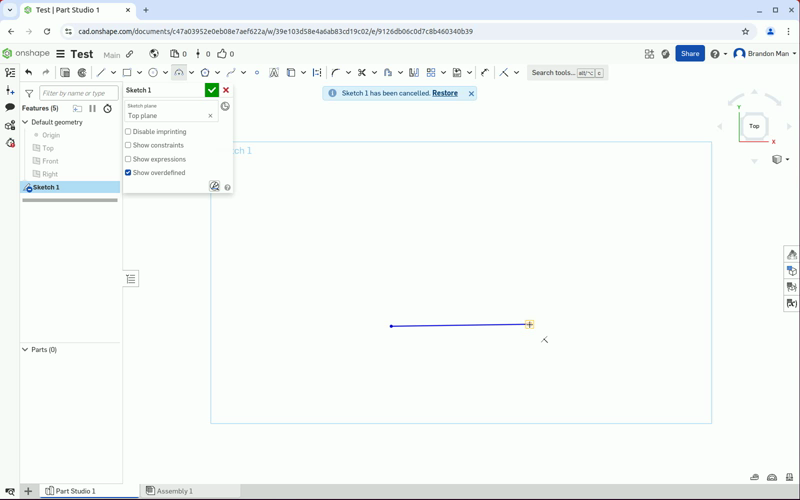
click(529, 324)
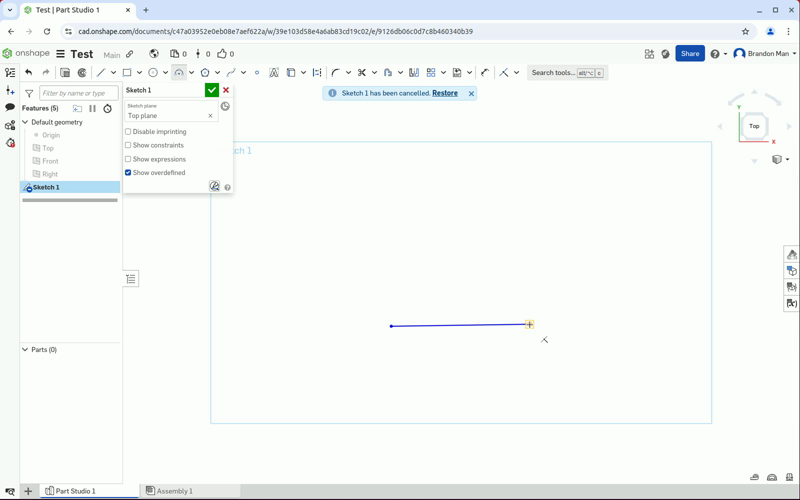
key_down(shift)
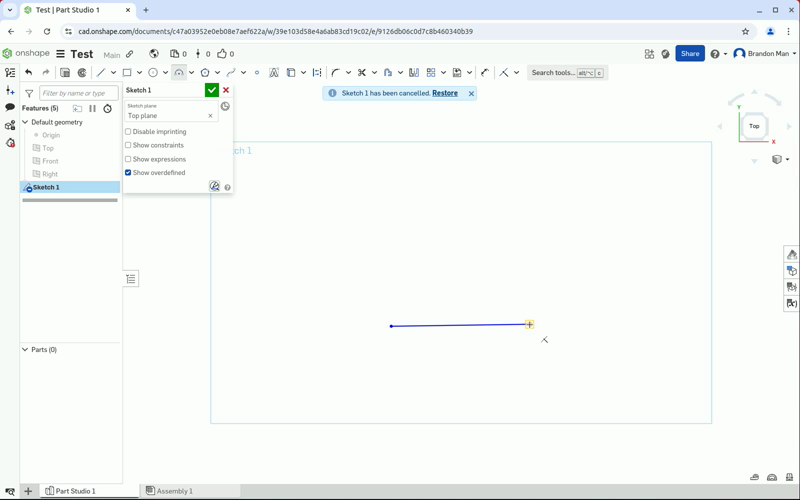
mouse_move(529, 241)
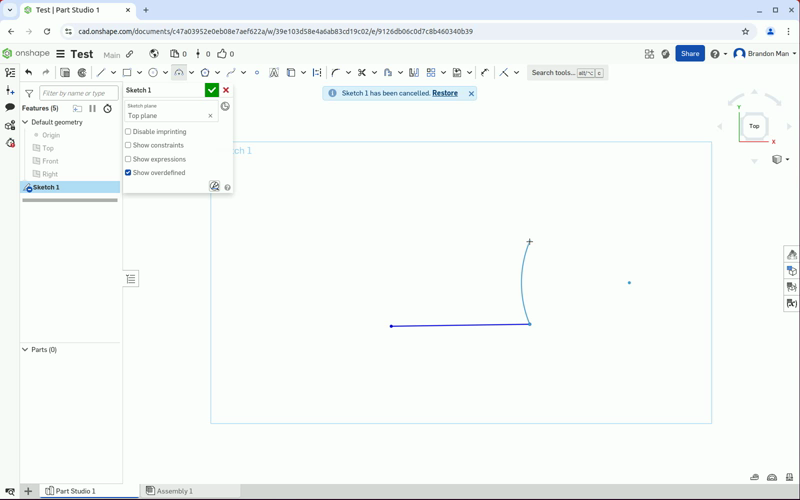
click(529, 241)
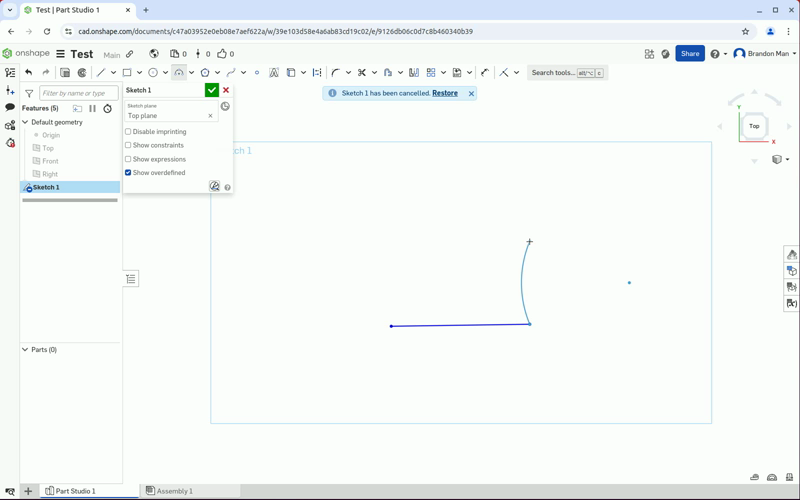
mouse_move(570, 282)
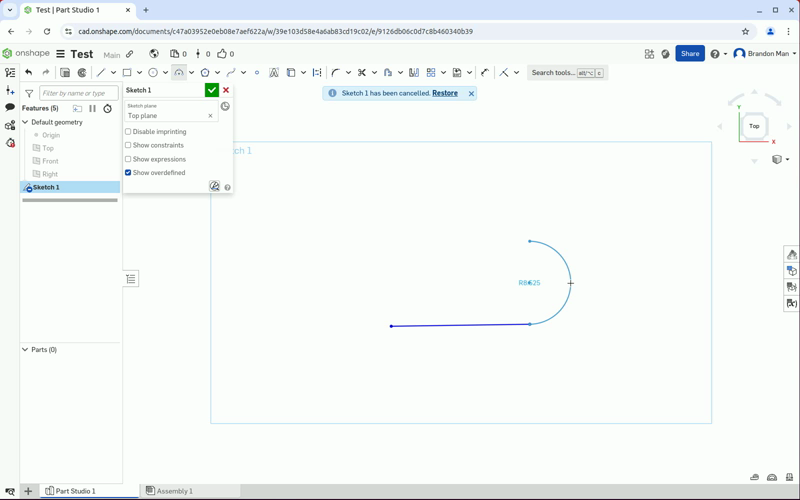
click(570, 282)
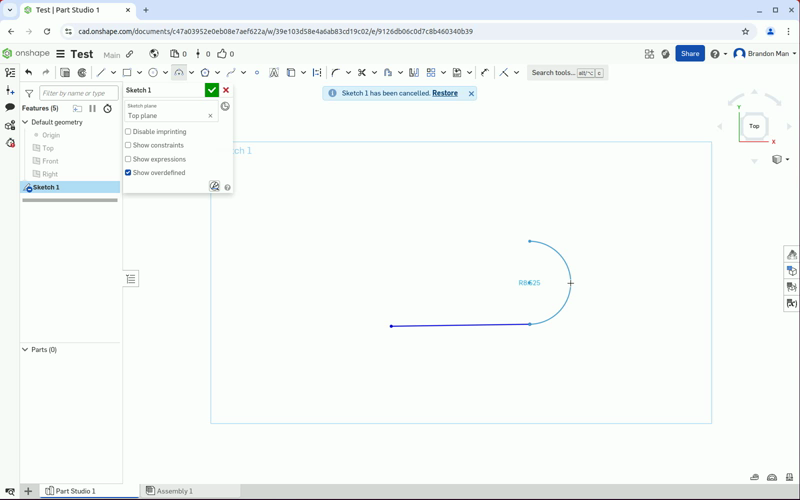
key_up(shift)
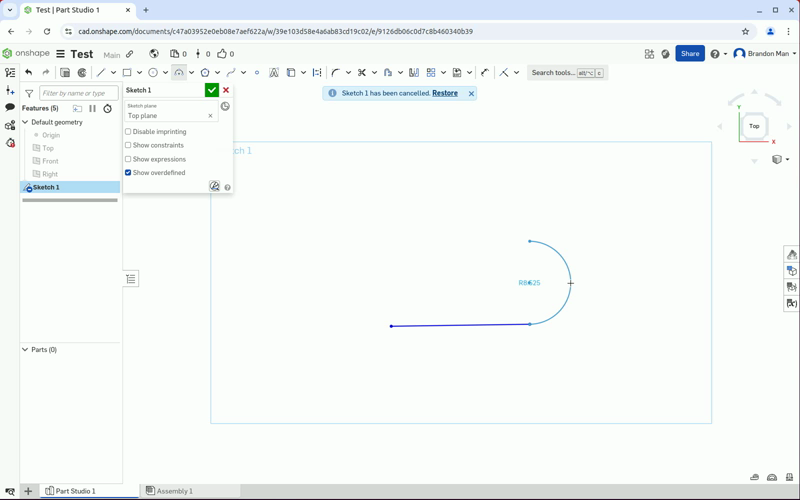
key(esc)
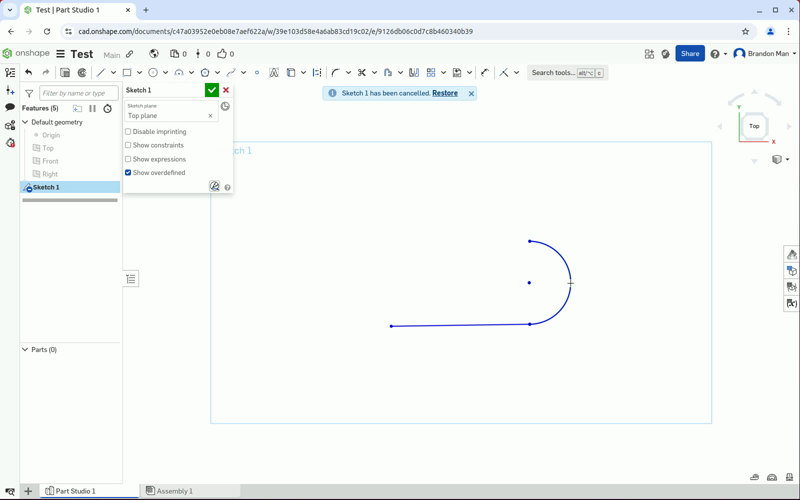
key(l)
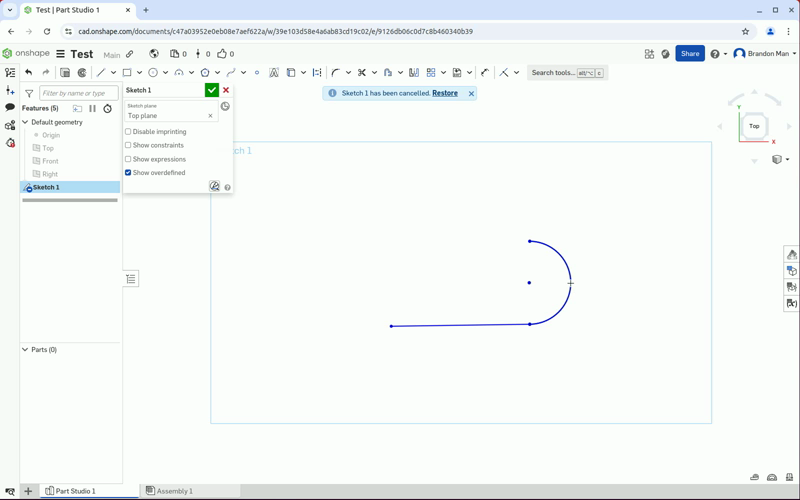
mouse_move(529, 241)
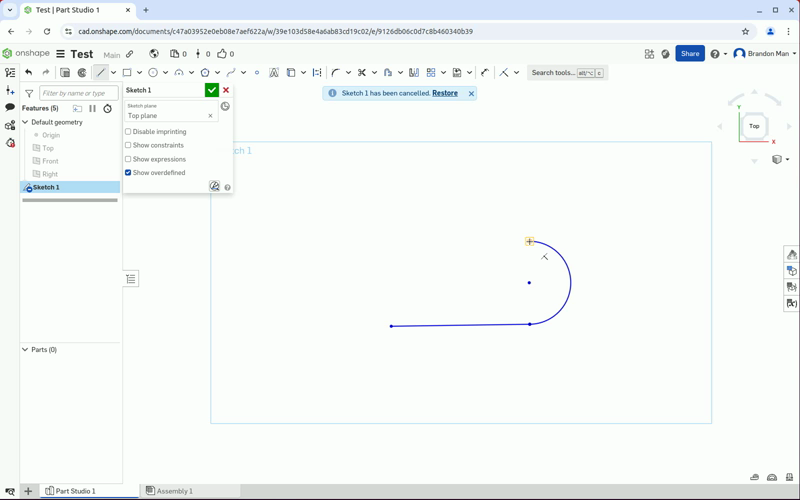
click(529, 241)
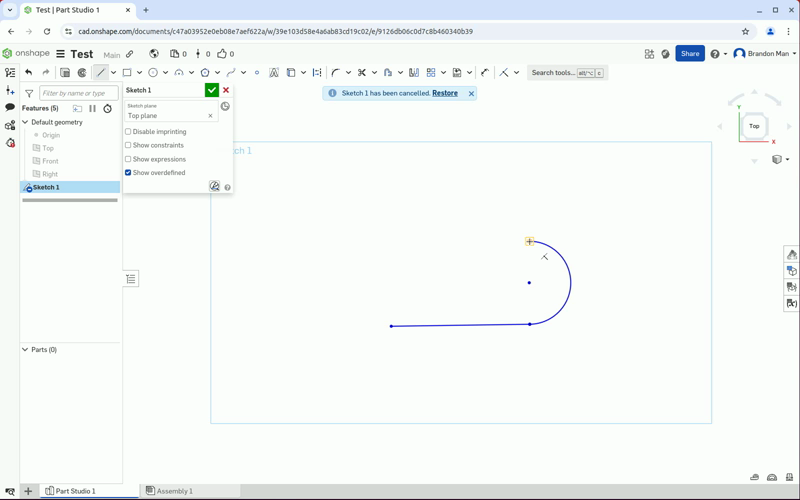
key_down(shift)
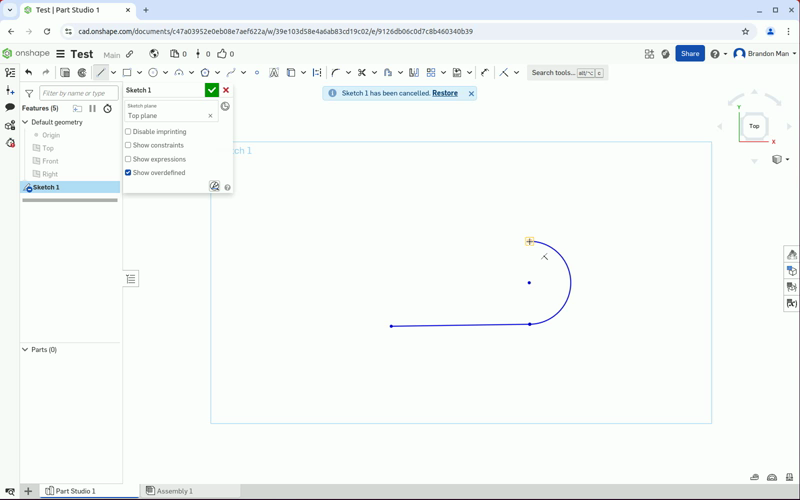
mouse_move(391, 241)
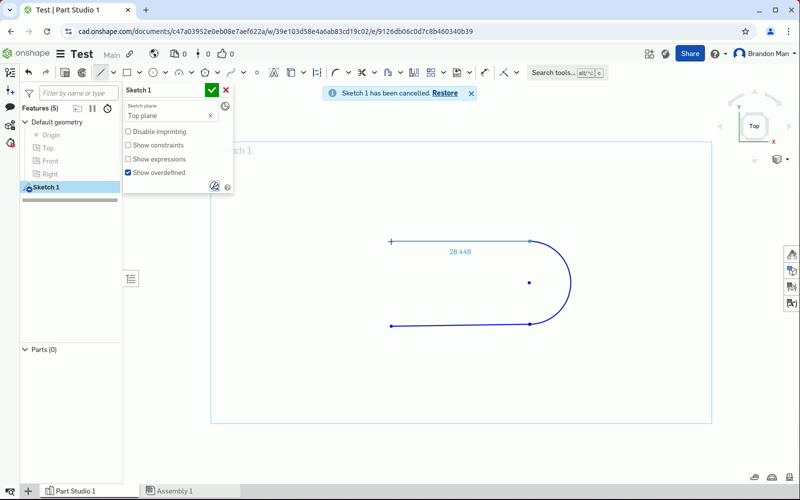
click(391, 241)
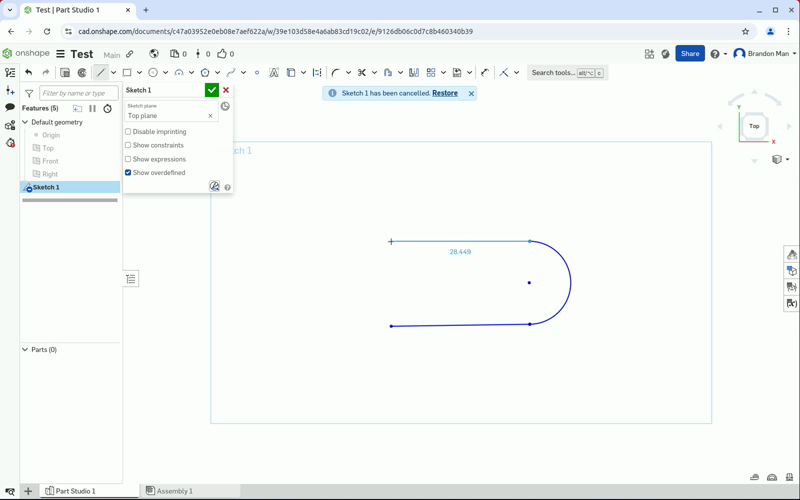
key_up(shift)
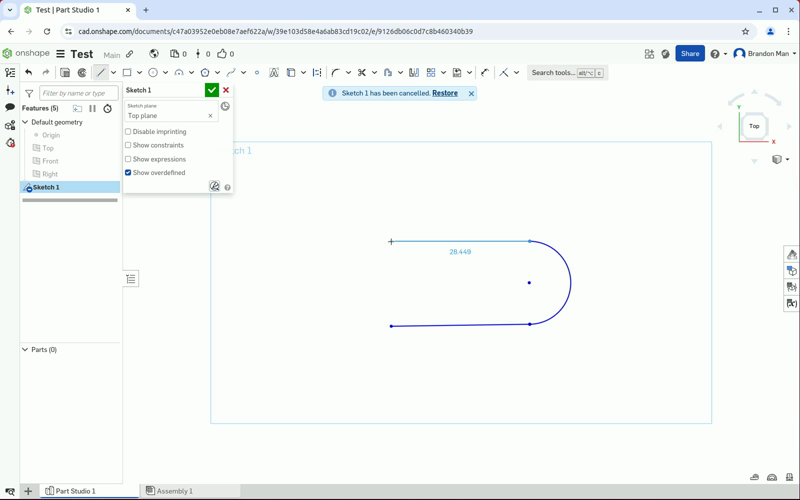
key(esc)
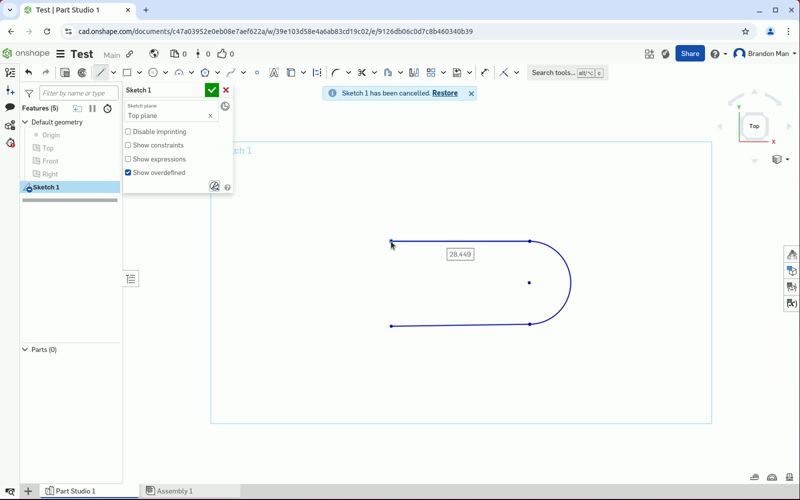
key(a)
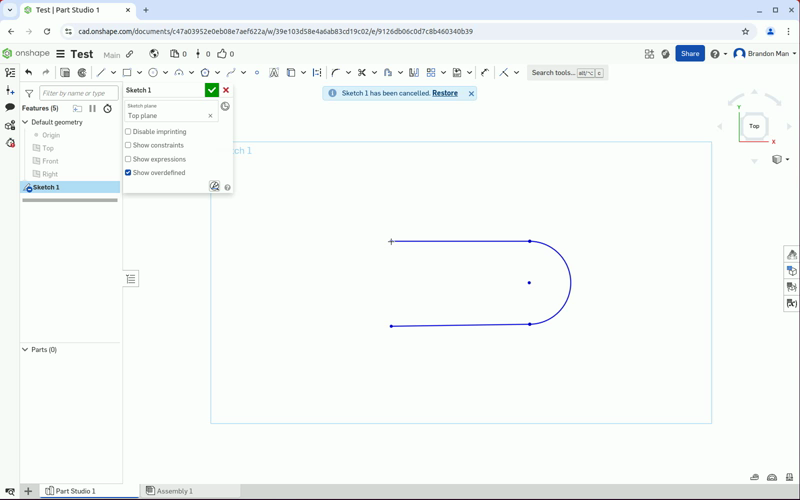
mouse_move(391, 241)
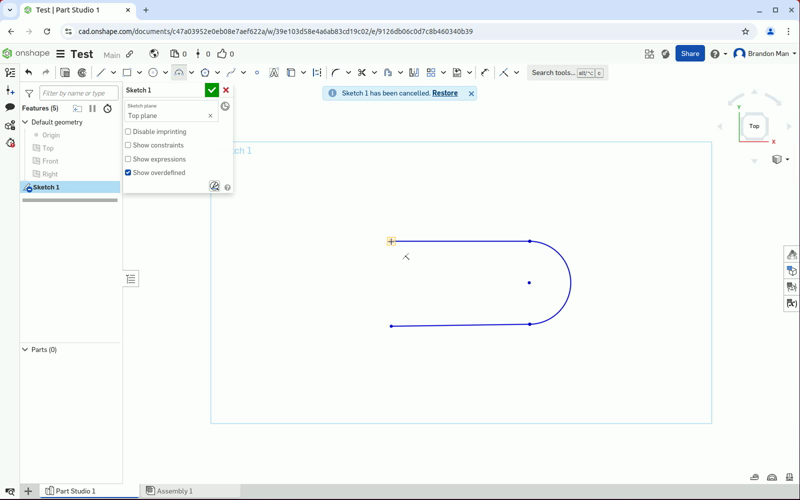
click(391, 241)
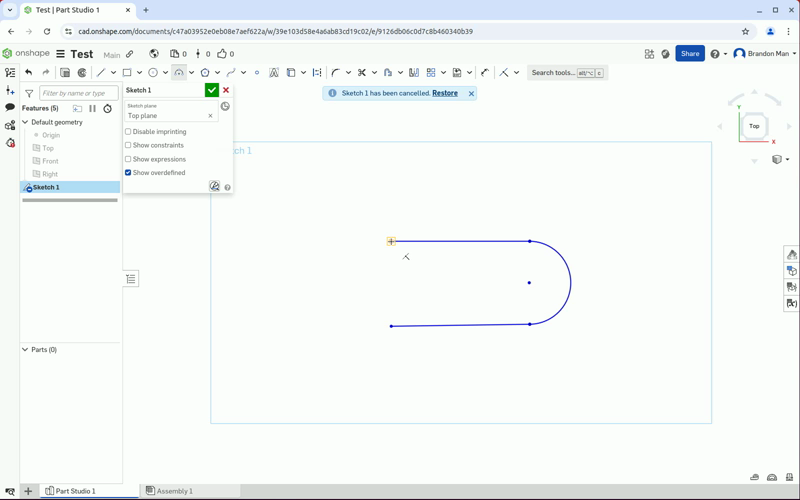
mouse_move(391, 326)
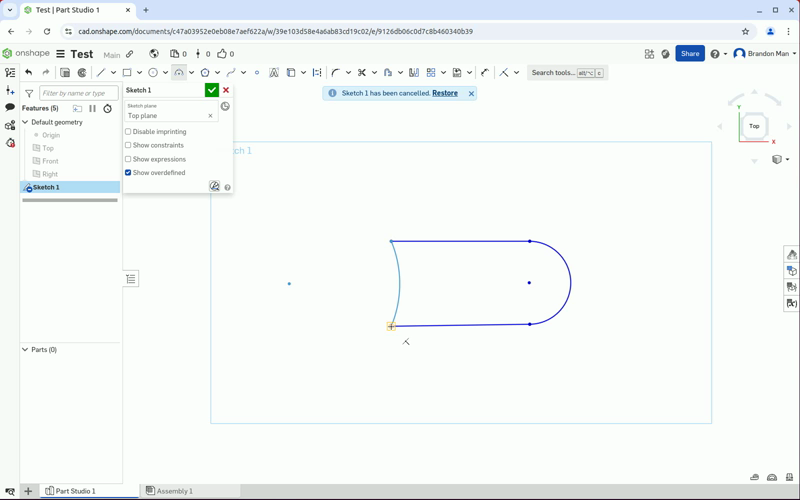
click(391, 326)
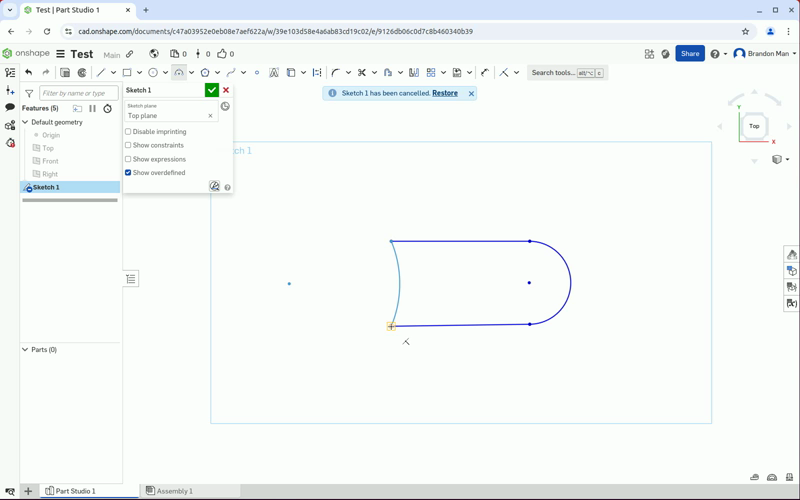
key_down(shift)
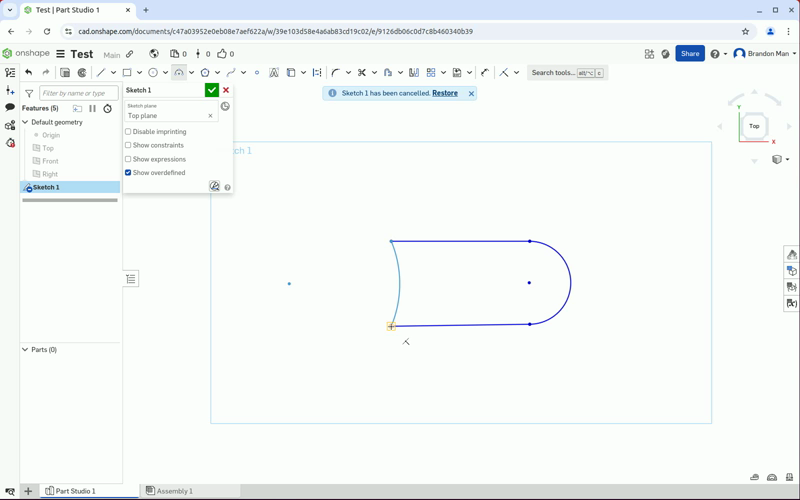
mouse_move(433, 283)
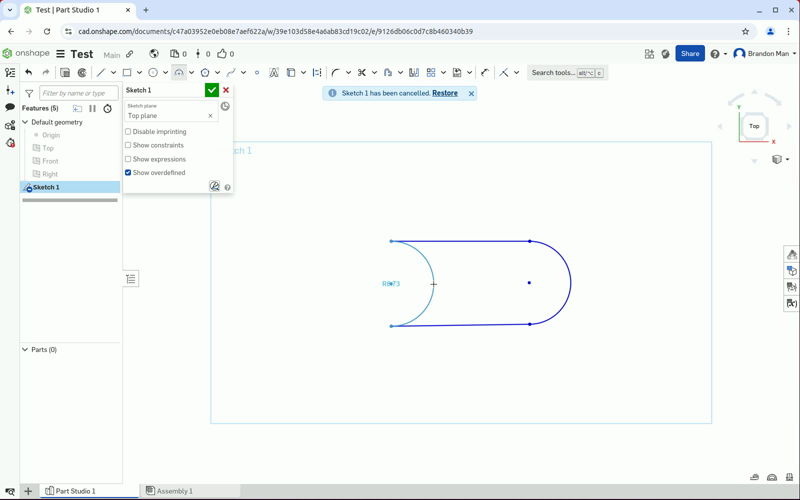
click(433, 283)
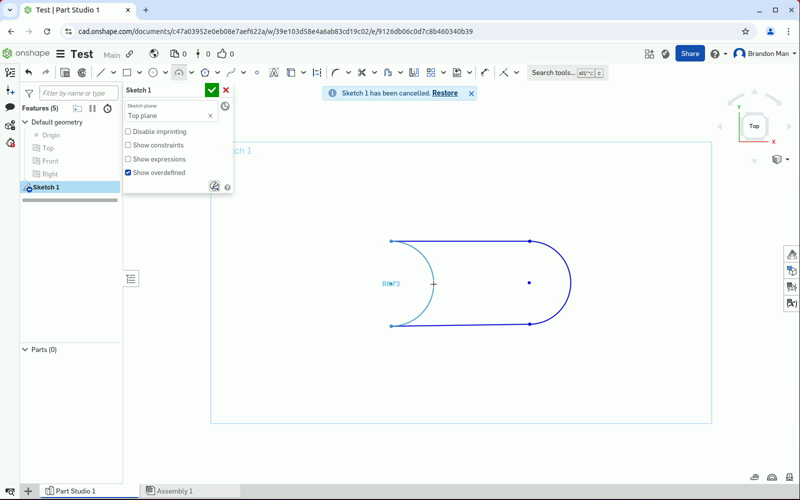
key_up(shift)
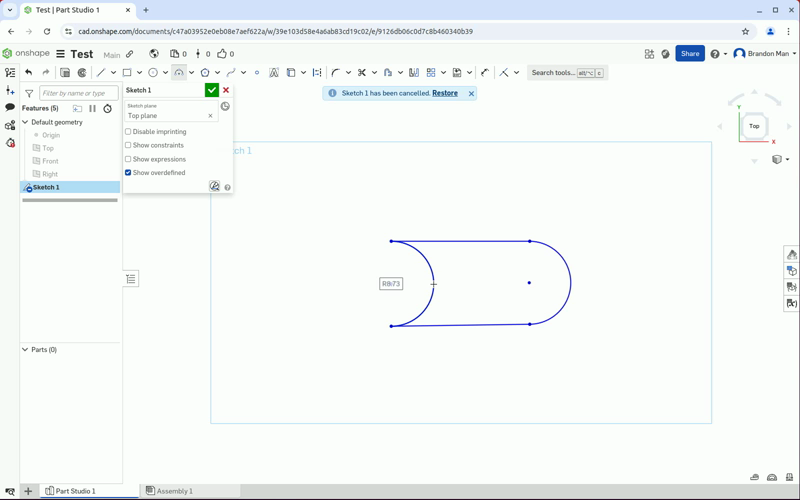
key(esc)
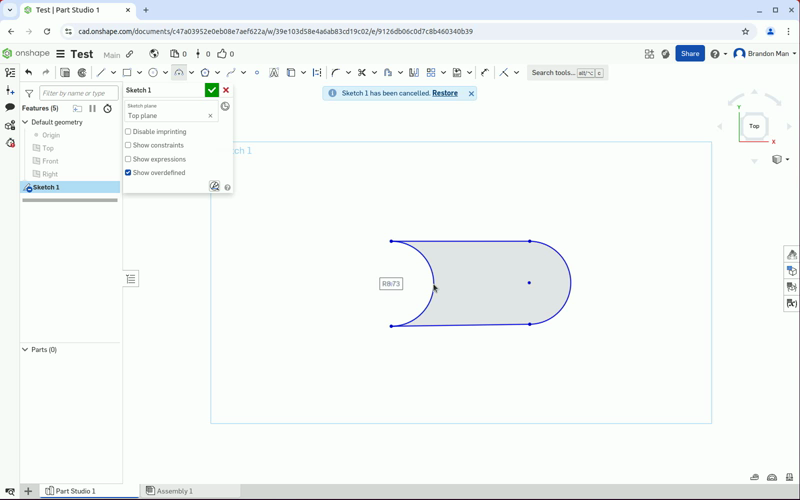
key(c)
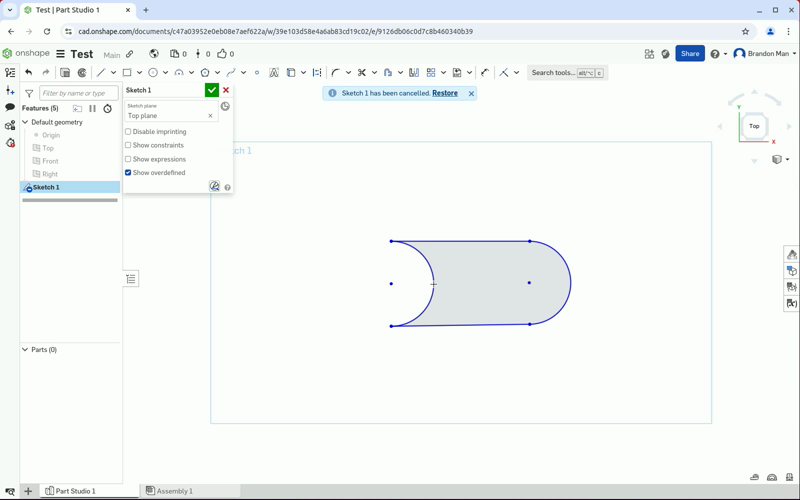
key_down(shift)
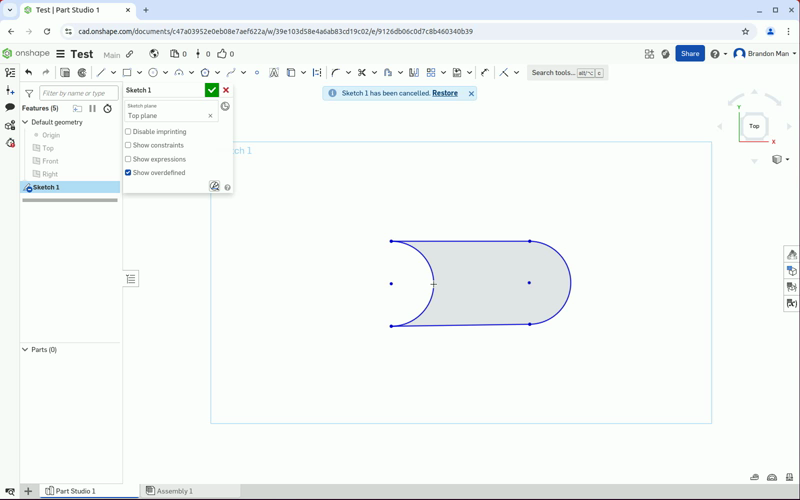
mouse_move(529, 282)
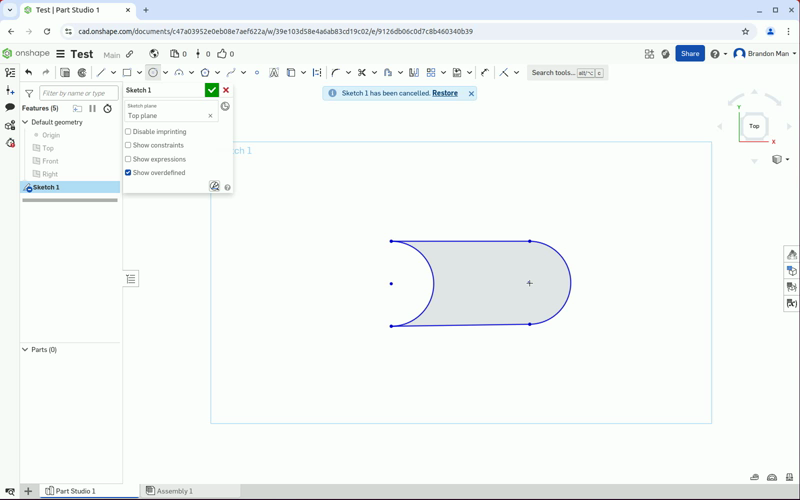
scroll(6)
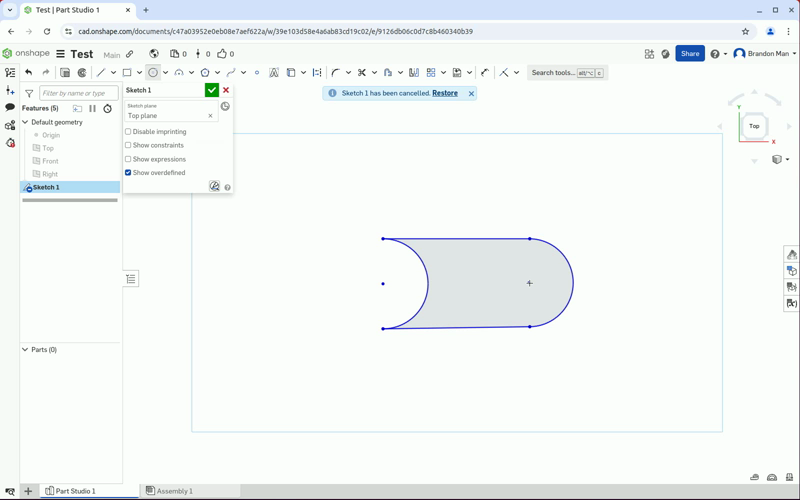
scroll(6)
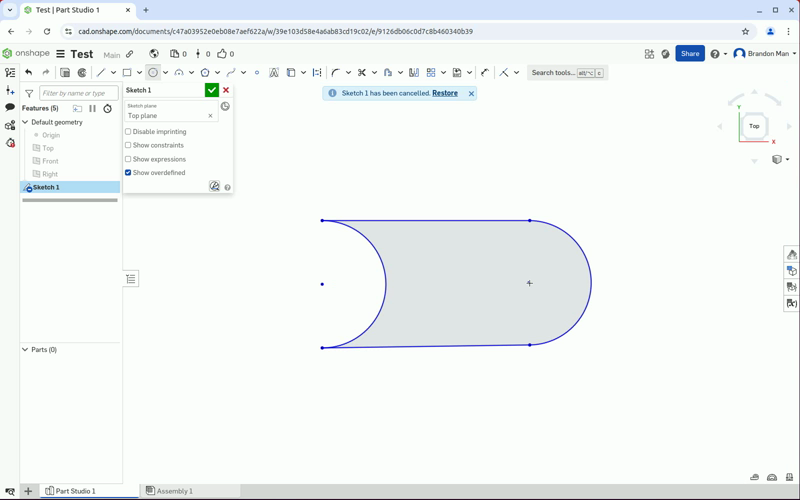
scroll(6)
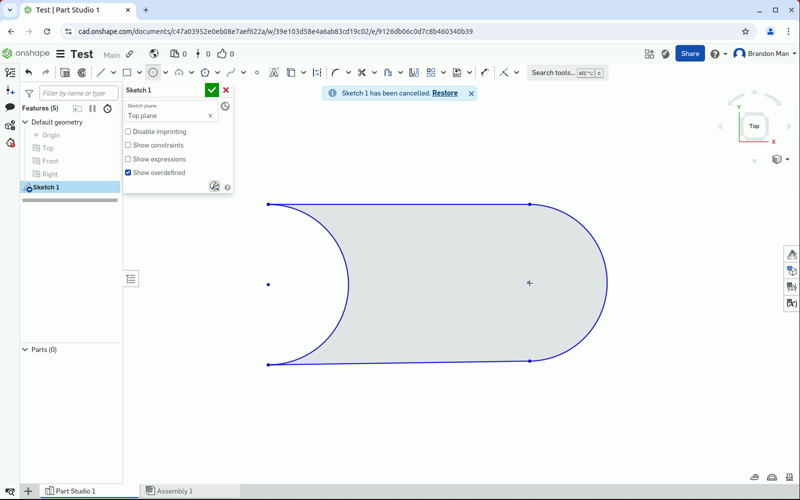
scroll(6)
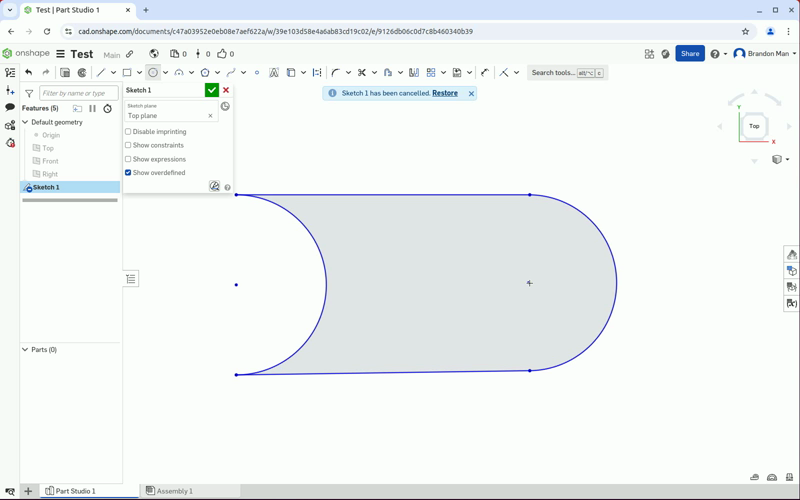
scroll(6)
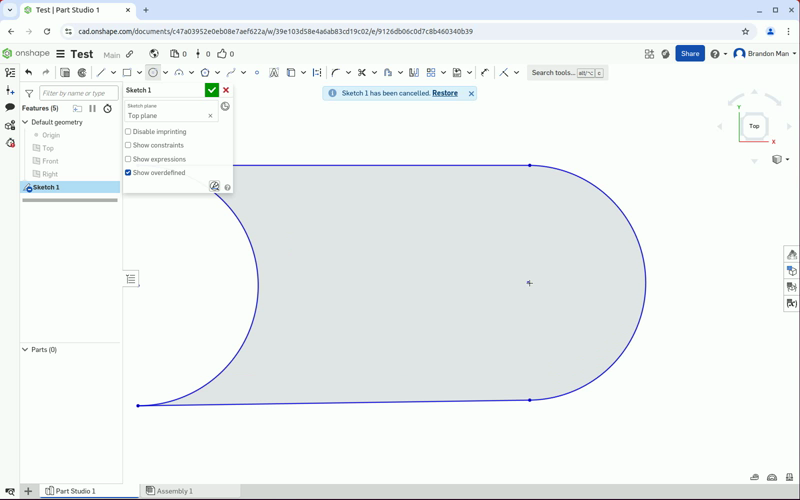
scroll(6)
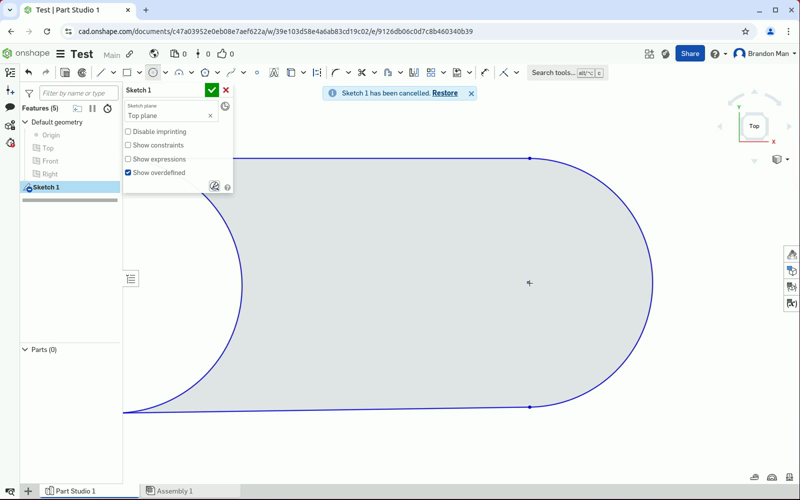
scroll(6)
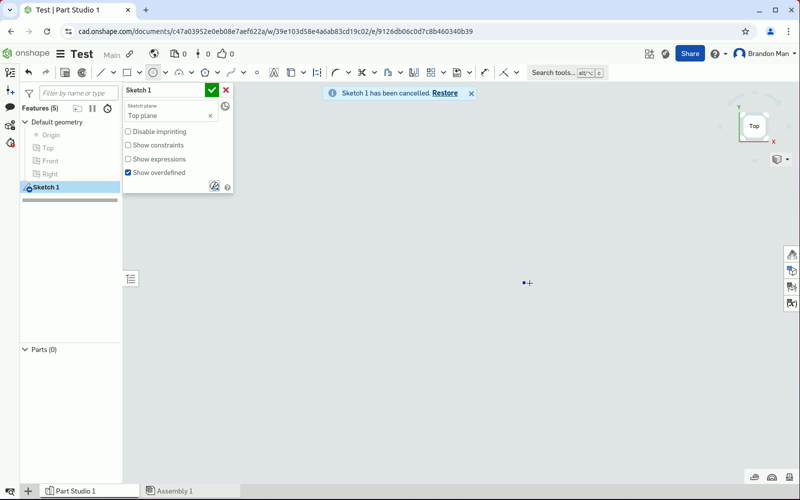
click(529, 282)
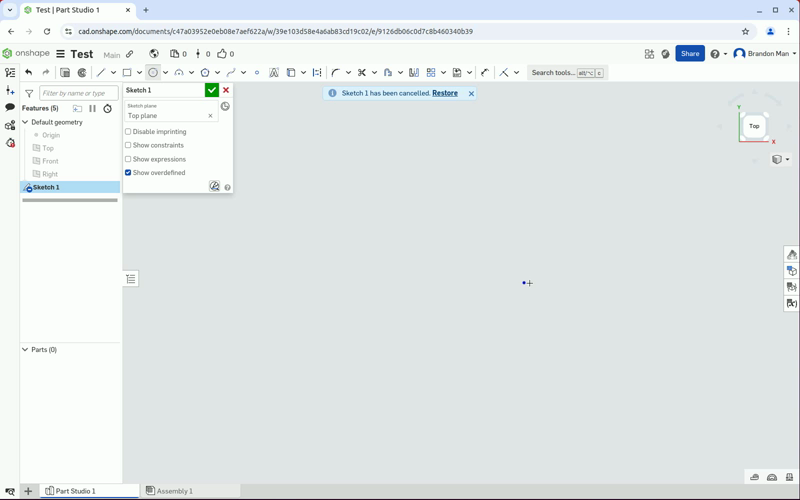
scroll(-6)
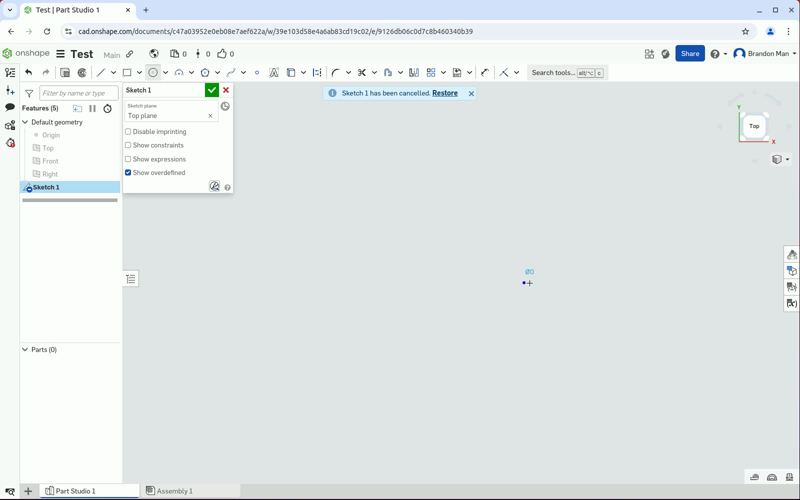
scroll(-6)
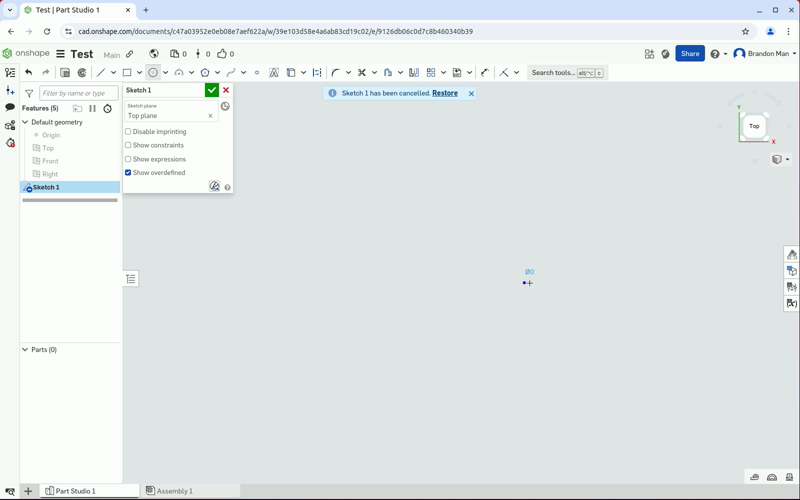
scroll(-6)
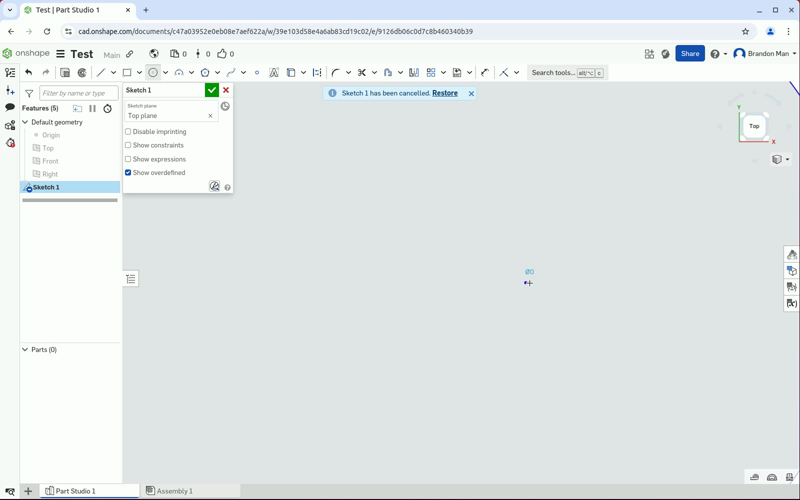
scroll(-6)
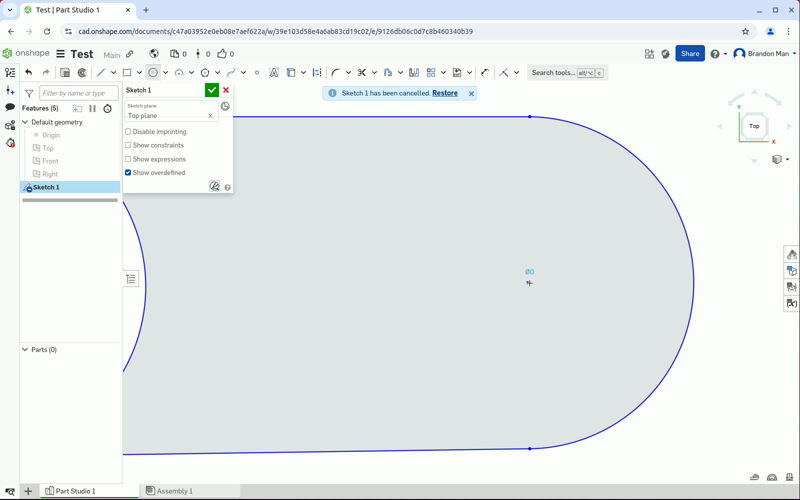
scroll(-6)
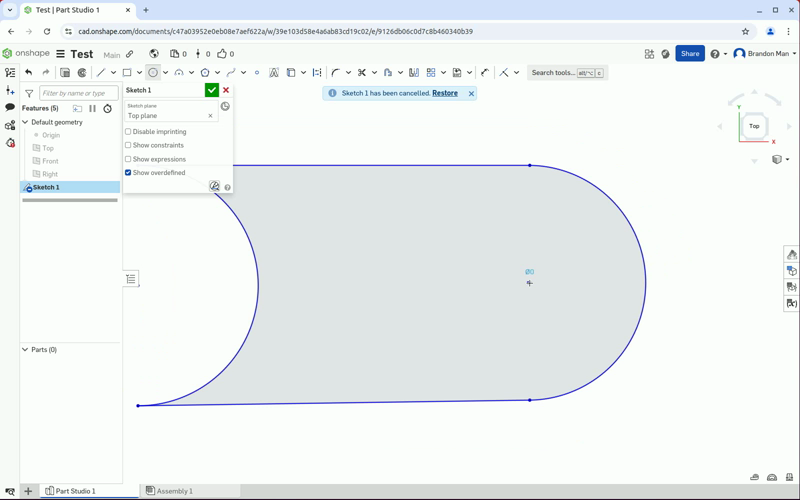
scroll(-6)
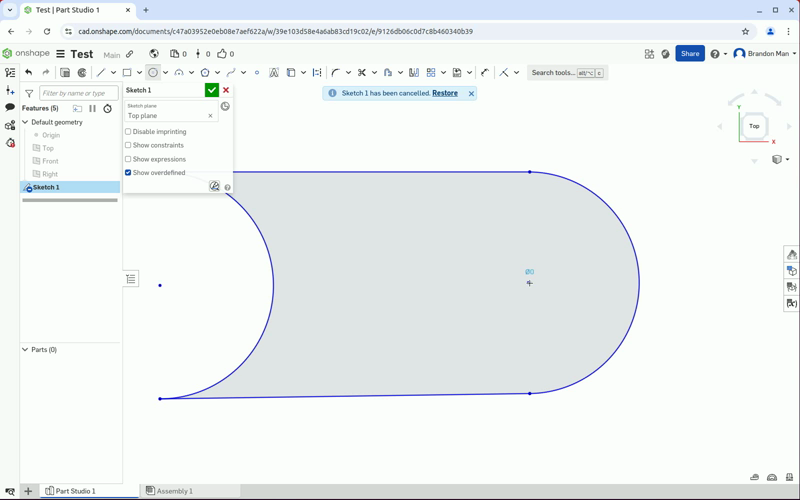
scroll(-6)
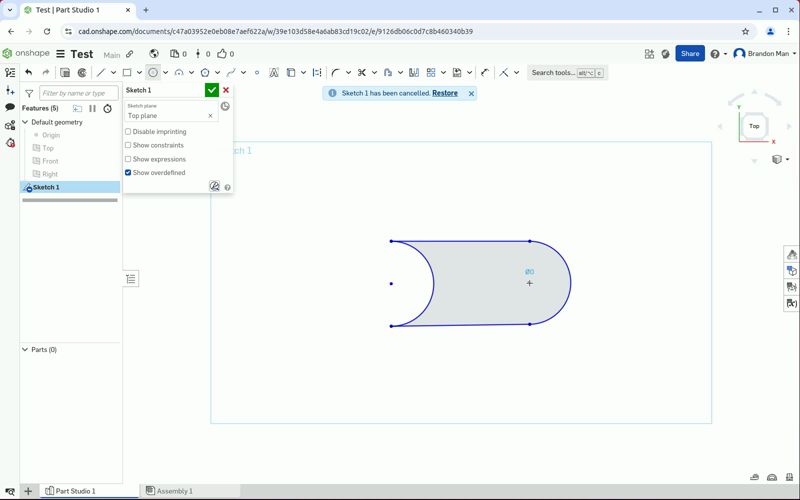
key_up(shift)
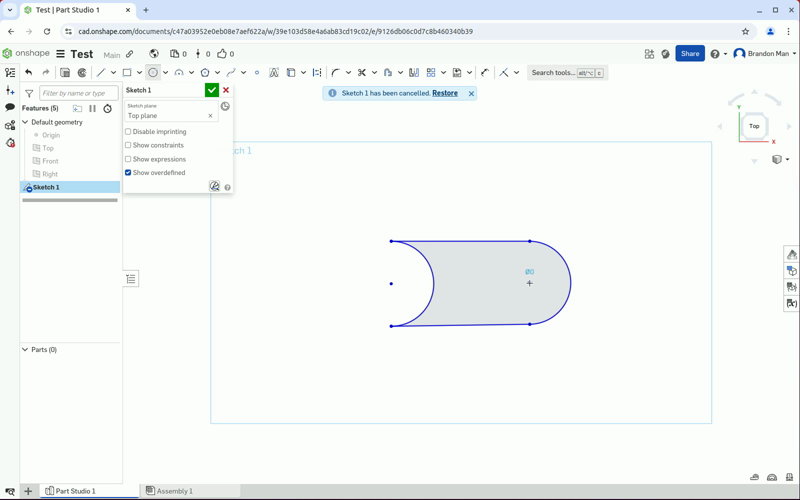
mouse_move(554, 282)
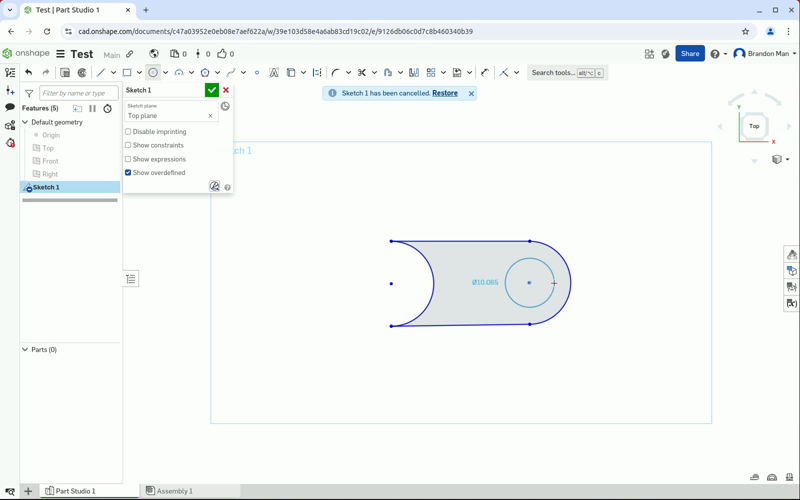
click(554, 282)
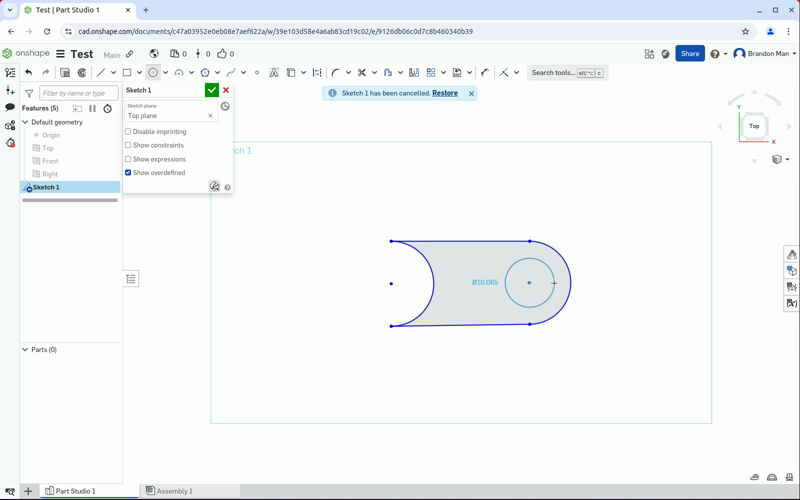
key(esc)
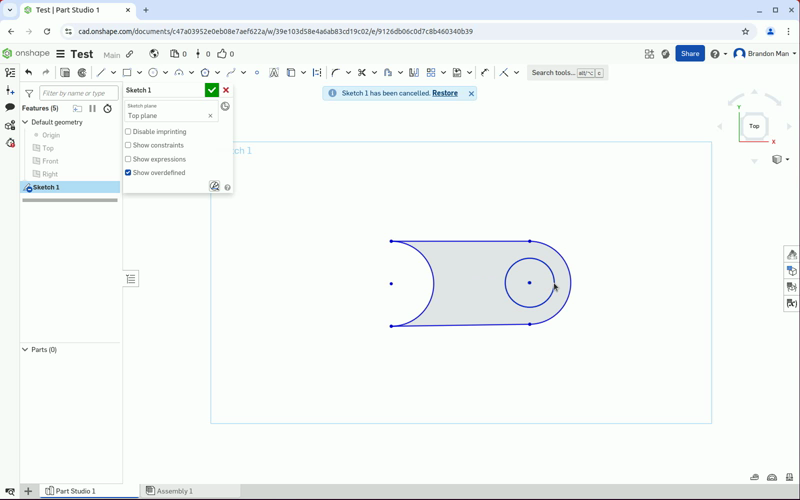
mouse_move(471, 257)
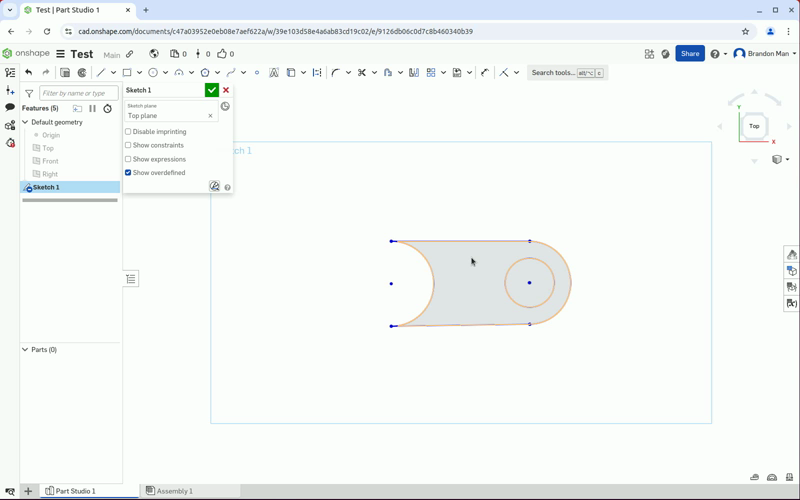
click(471, 257)
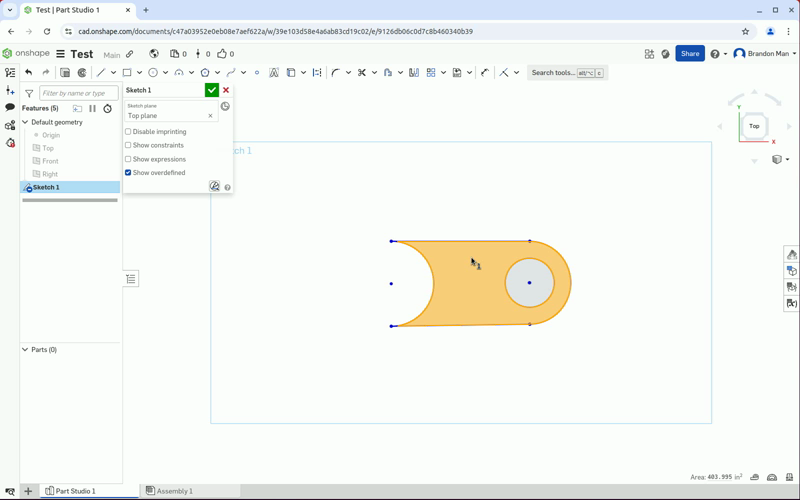
mouse_move(73, 352)
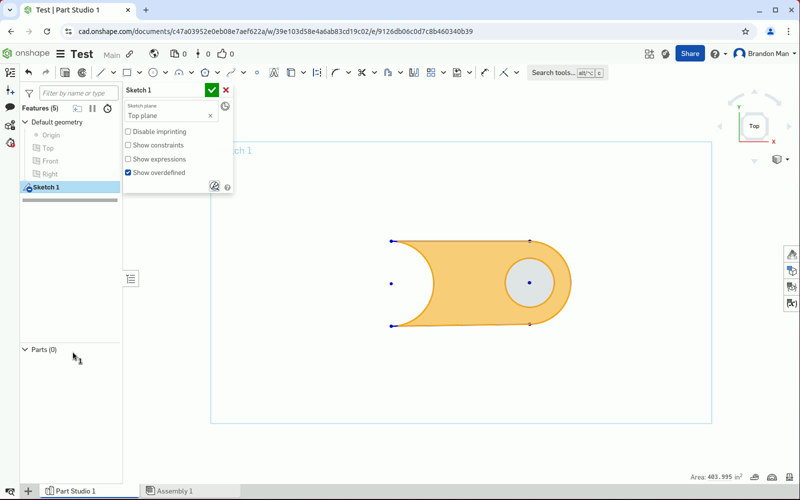
key(shift+y)
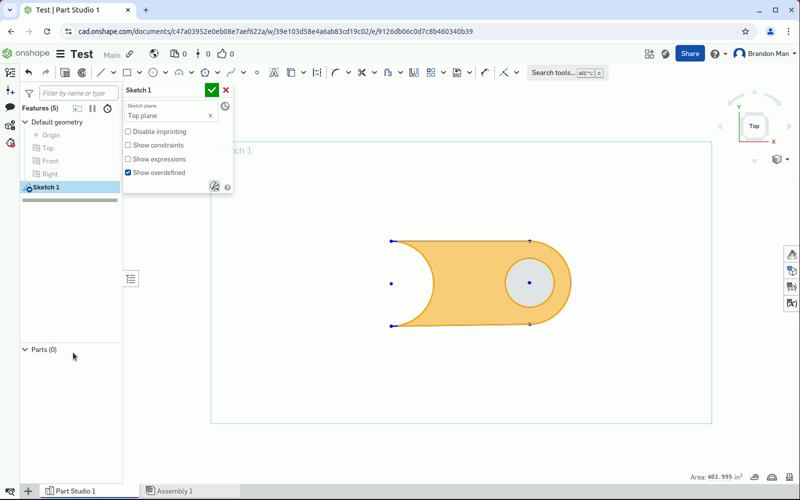
key(shift+e)
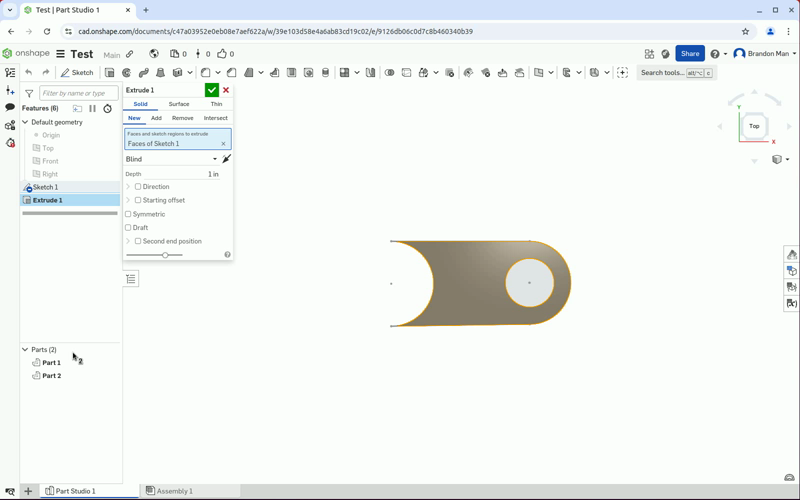
mouse_move(143, 106)
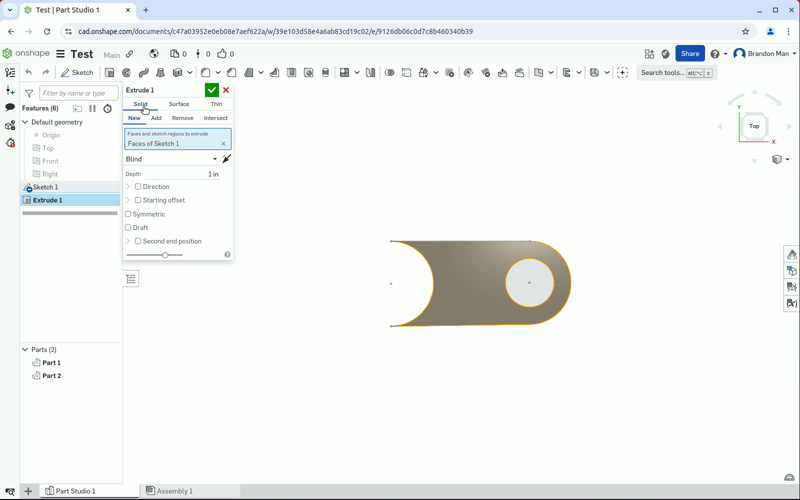
click(143, 106)
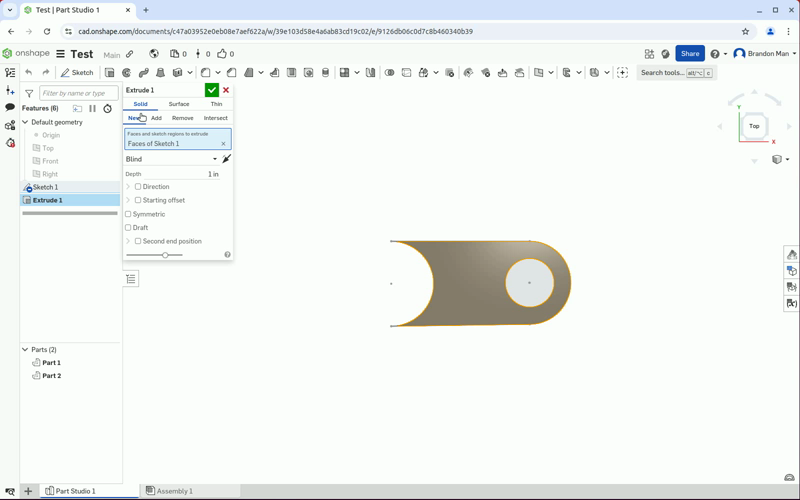
mouse_move(137, 120)
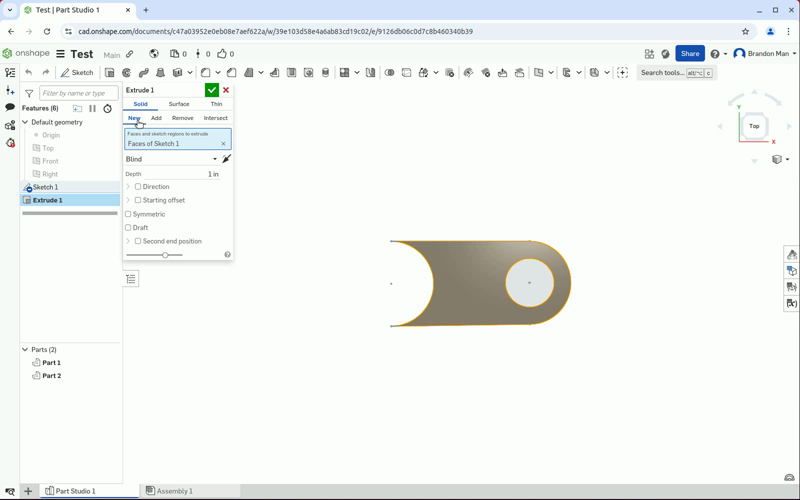
click(137, 120)
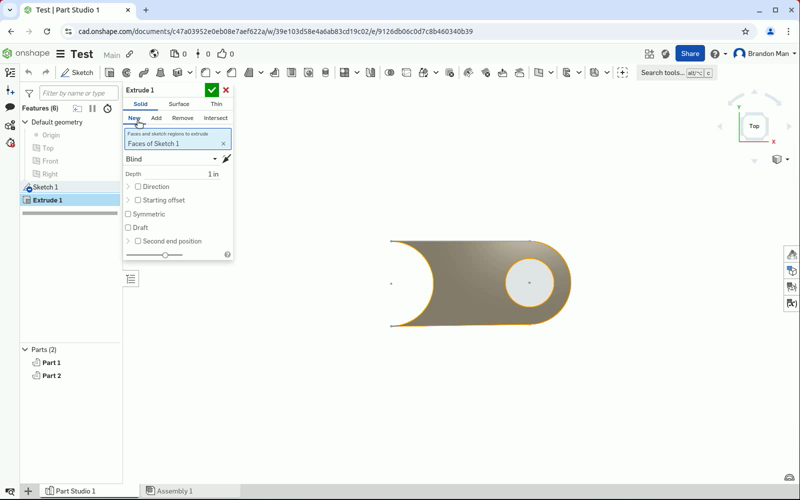
key(tab, 4)
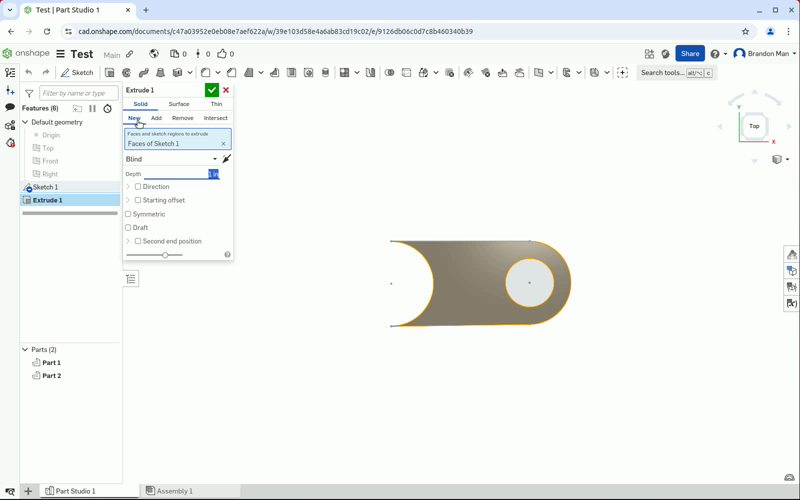
text(6.499)
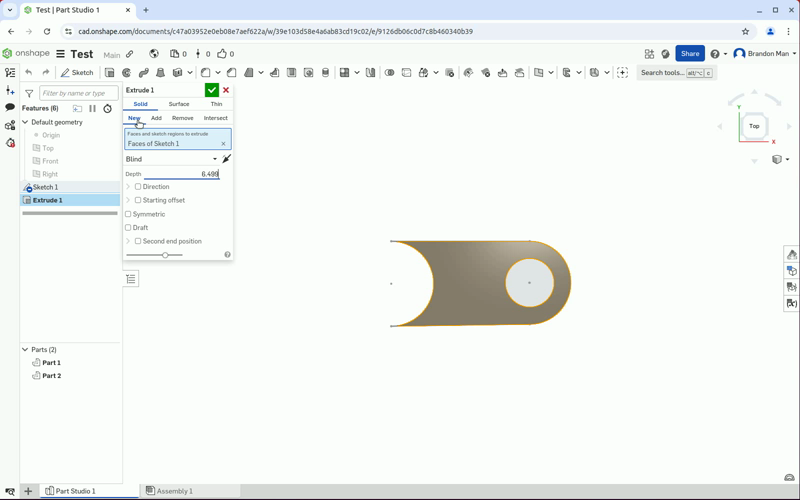
key(enter)
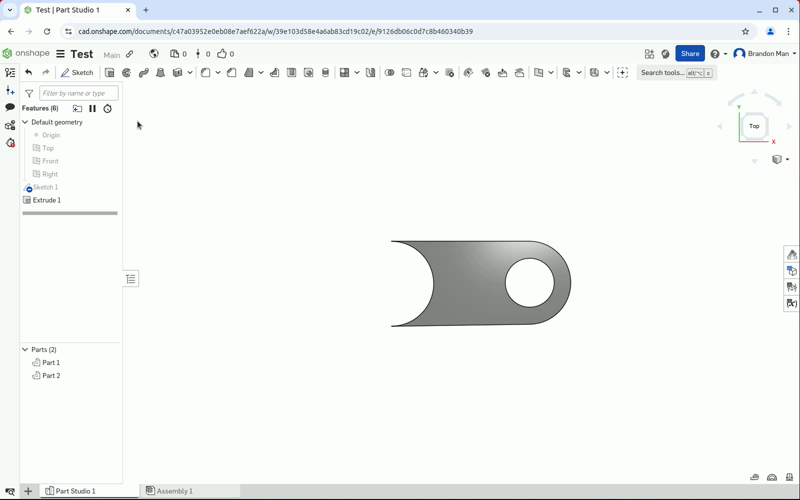
key(shift+h)
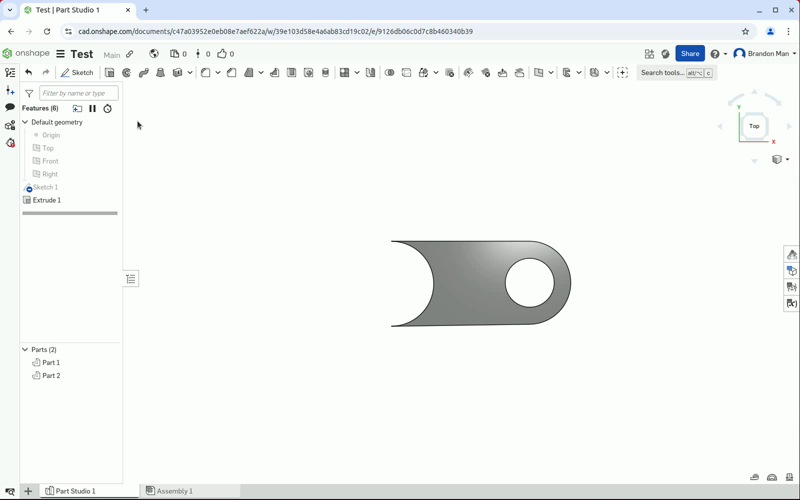
key(shift+h)
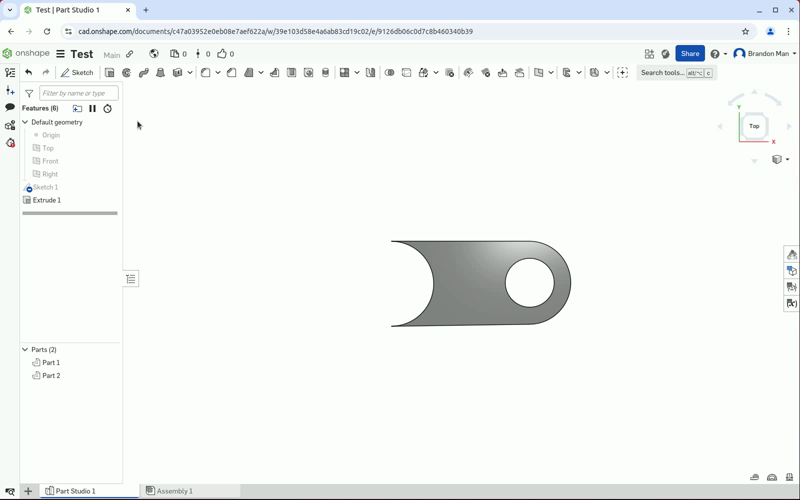
mouse_move(73, 189)
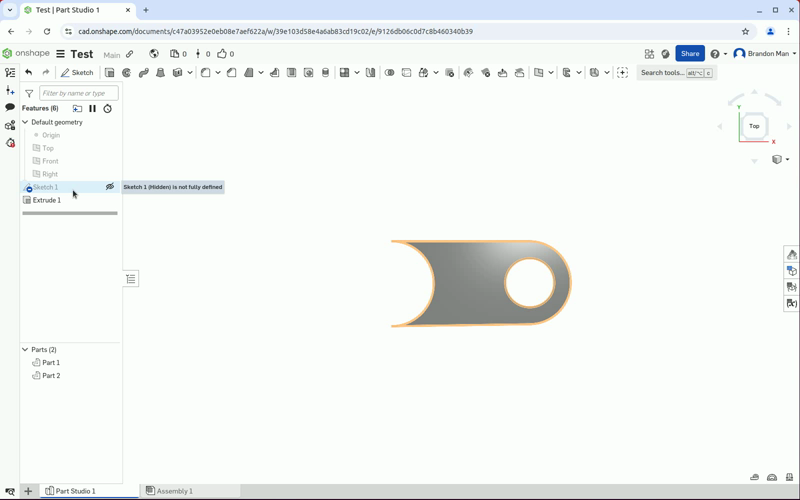
click(73, 189)
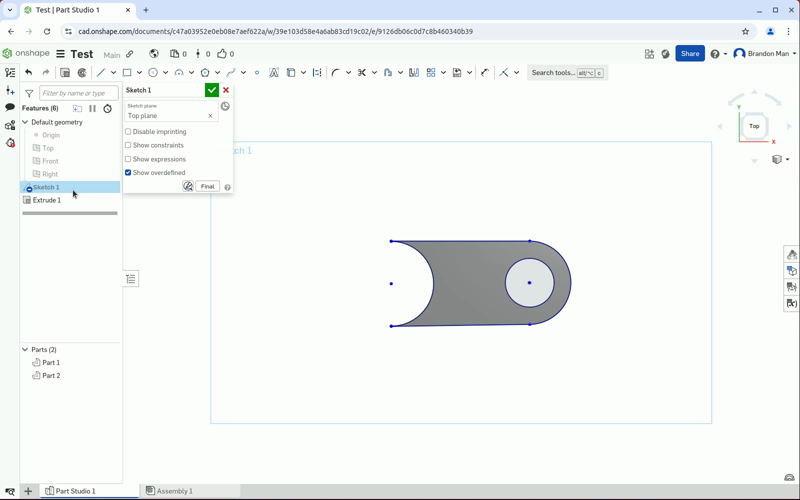
mouse_move(229, 92)
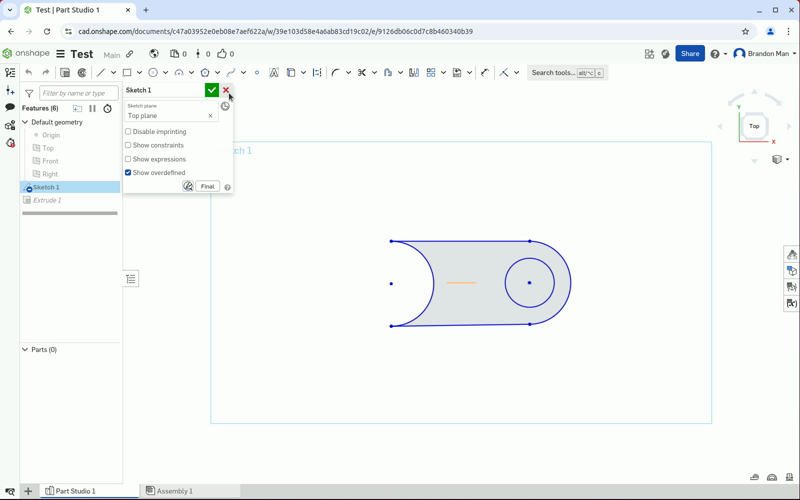
click(229, 92)
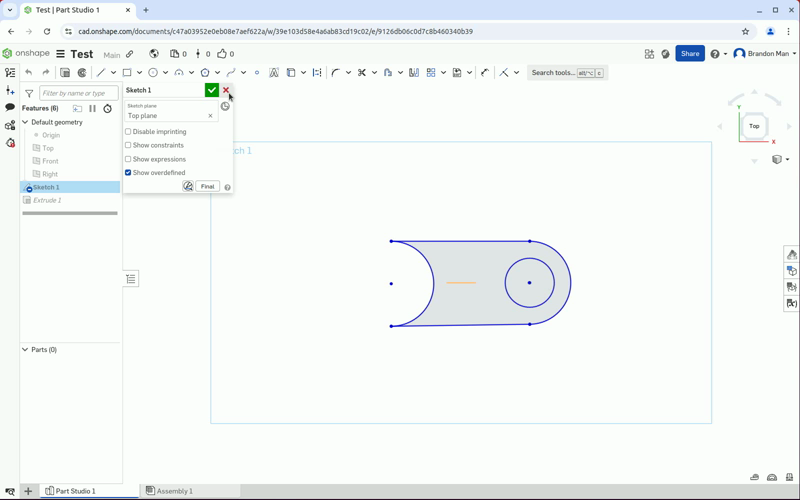
key(shift+s)
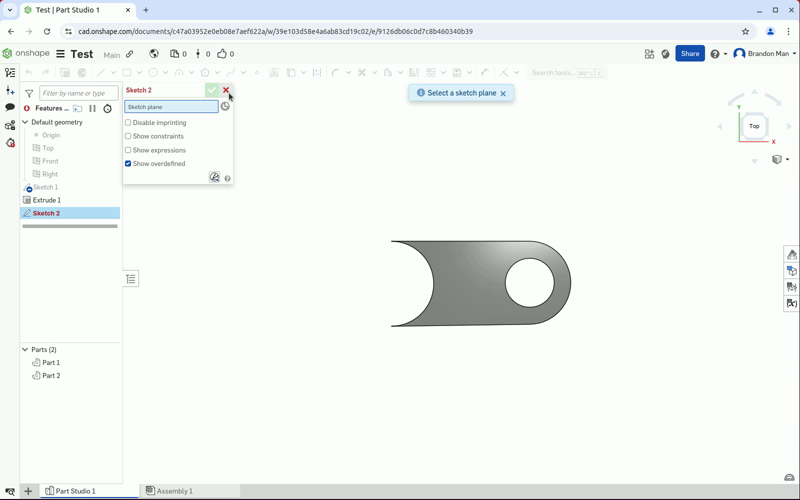
mouse_move(73, 150)
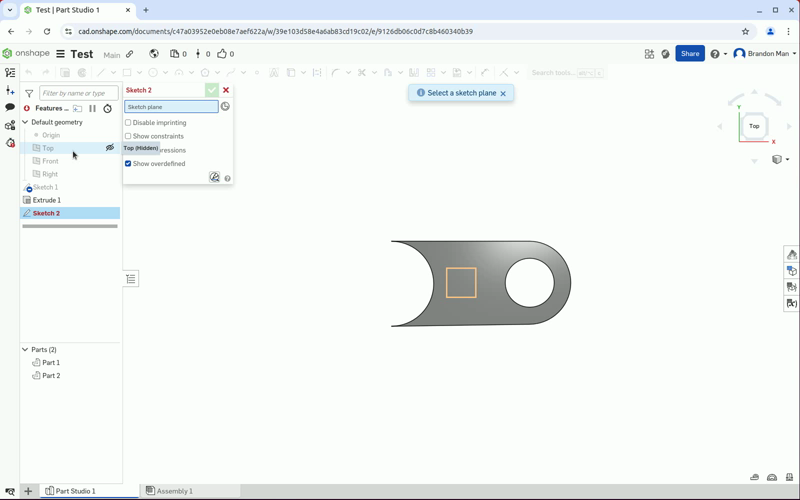
click(73, 150)
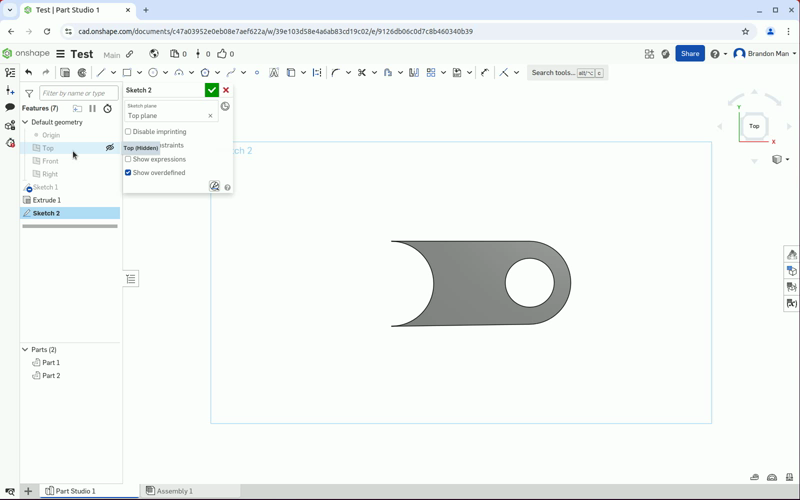
mouse_move(73, 352)
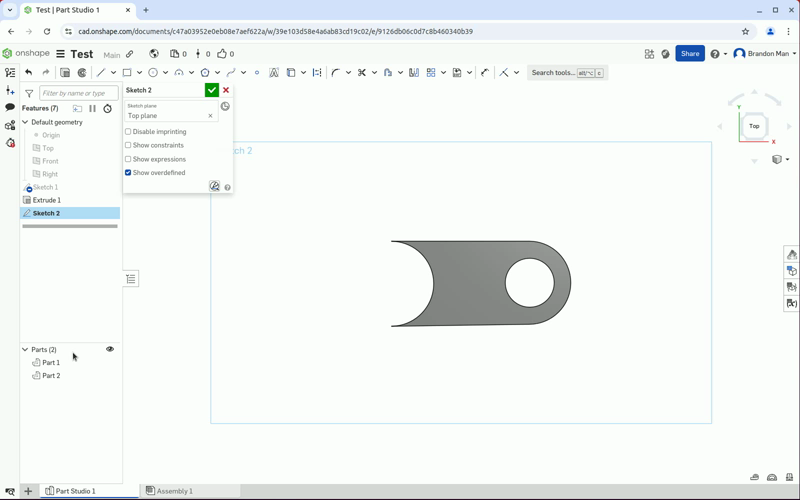
key(y)
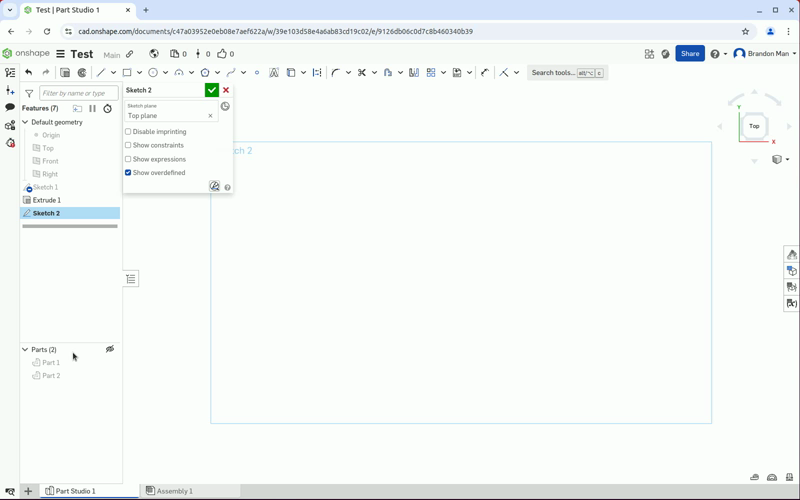
key(c)
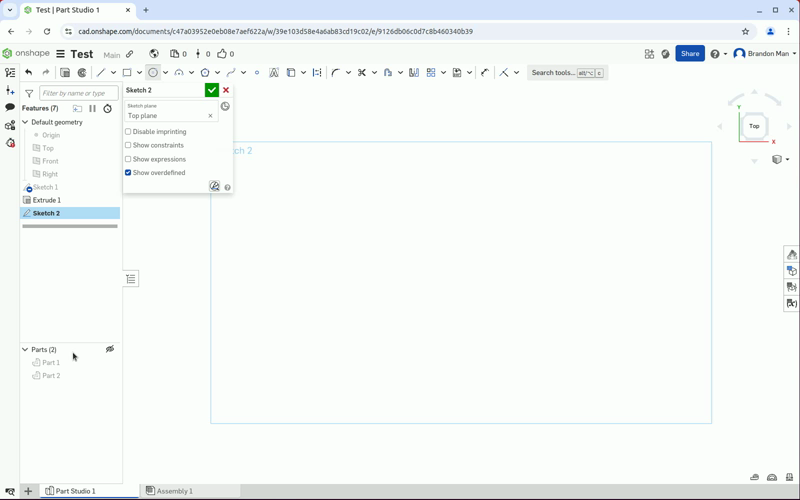
key_down(shift)
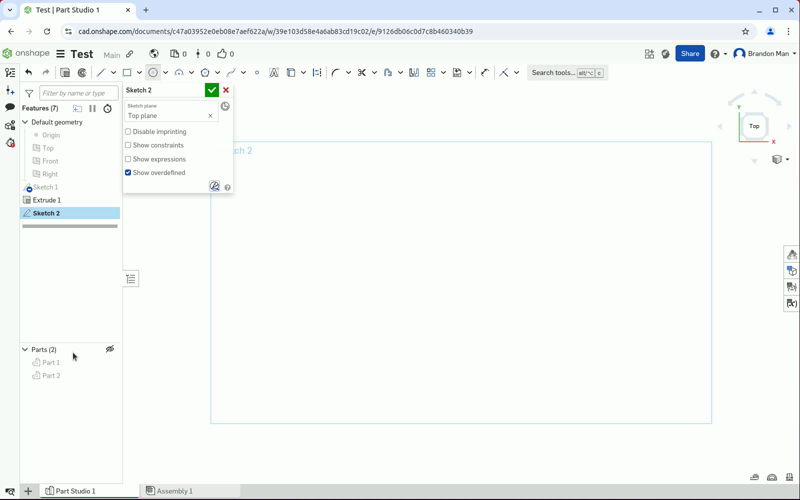
mouse_move(392, 282)
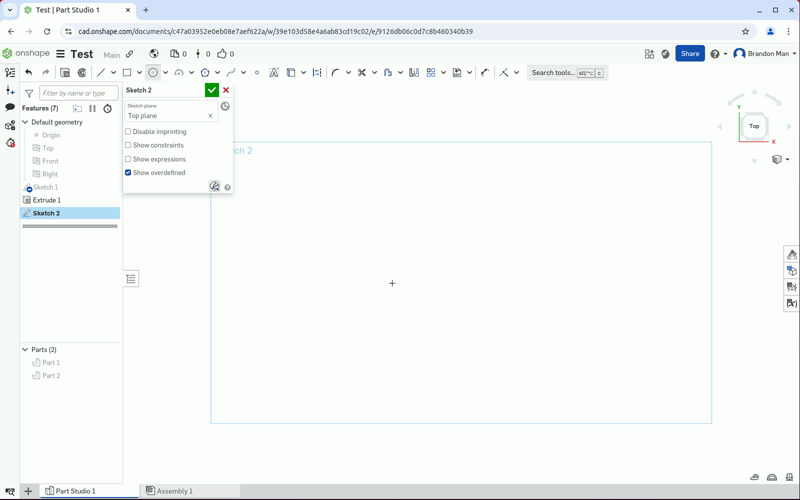
click(392, 282)
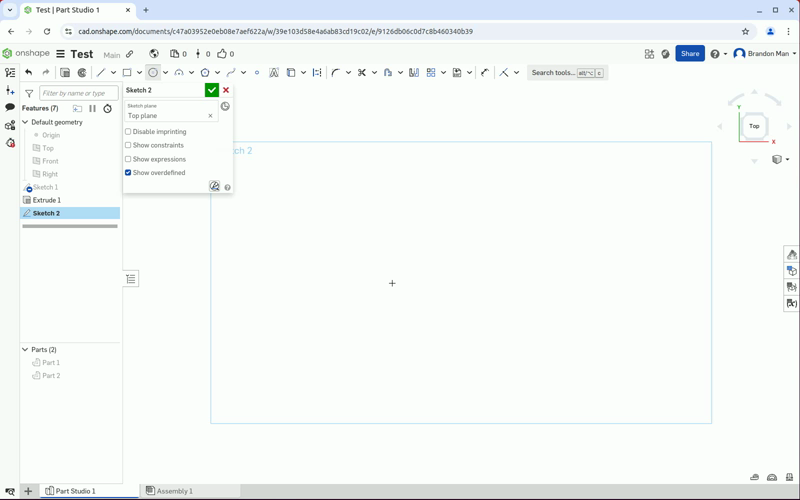
key_up(shift)
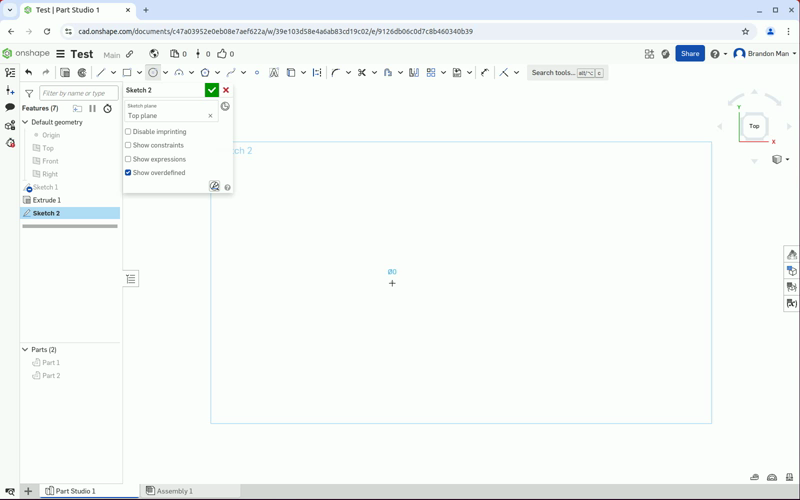
mouse_move(435, 282)
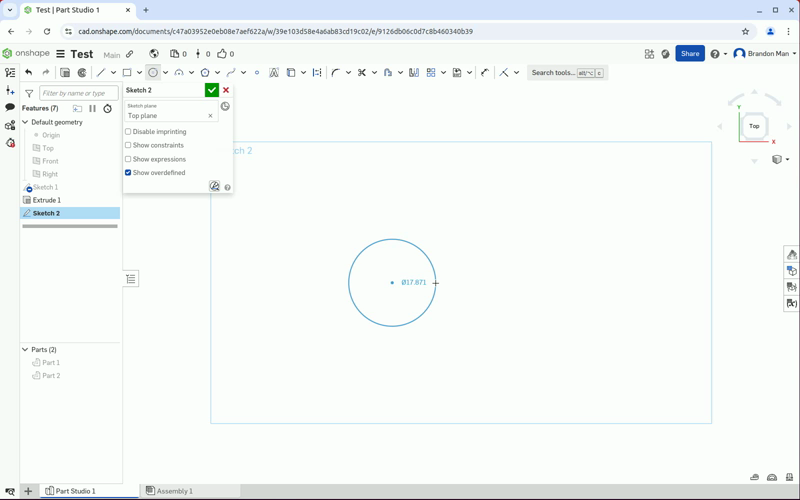
click(435, 282)
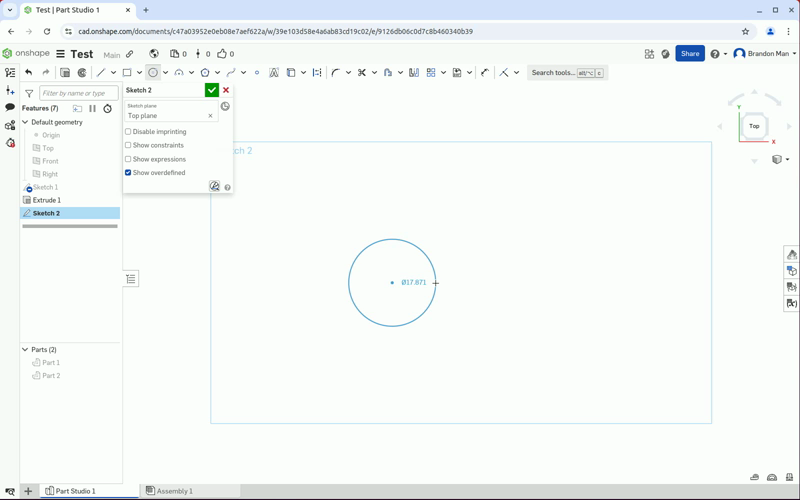
key(esc)
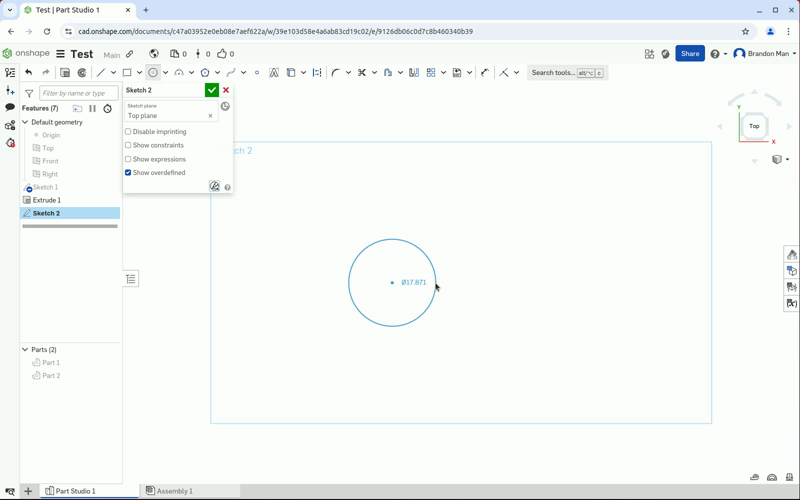
key(c)
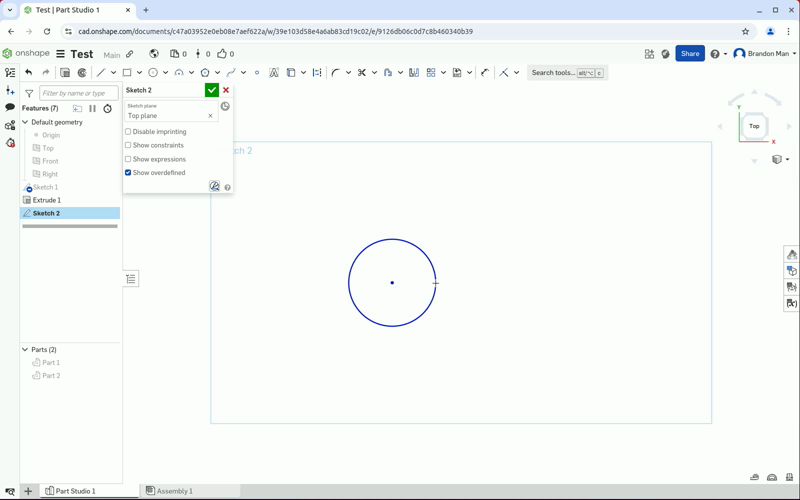
key_down(shift)
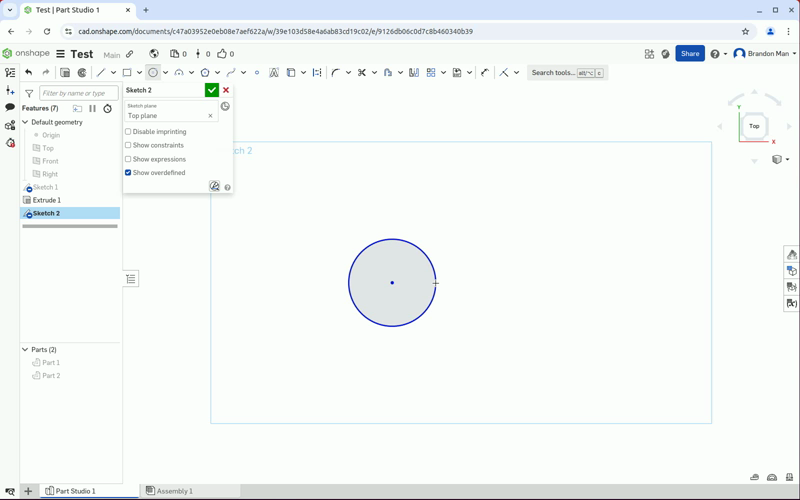
mouse_move(392, 282)
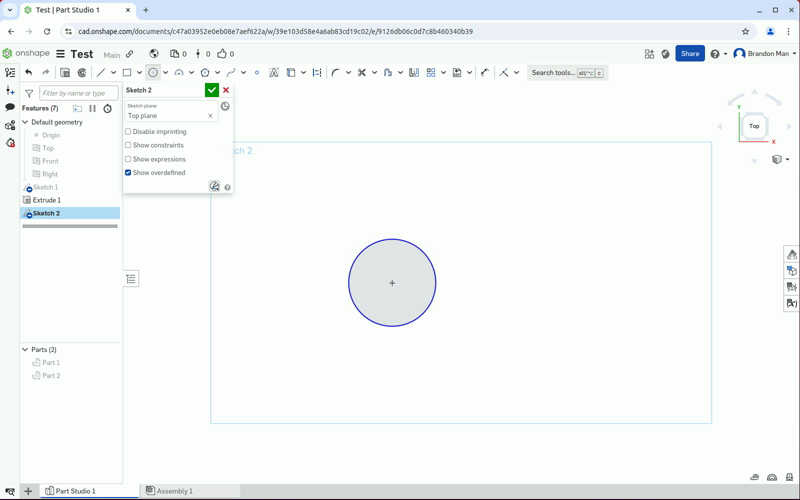
click(392, 282)
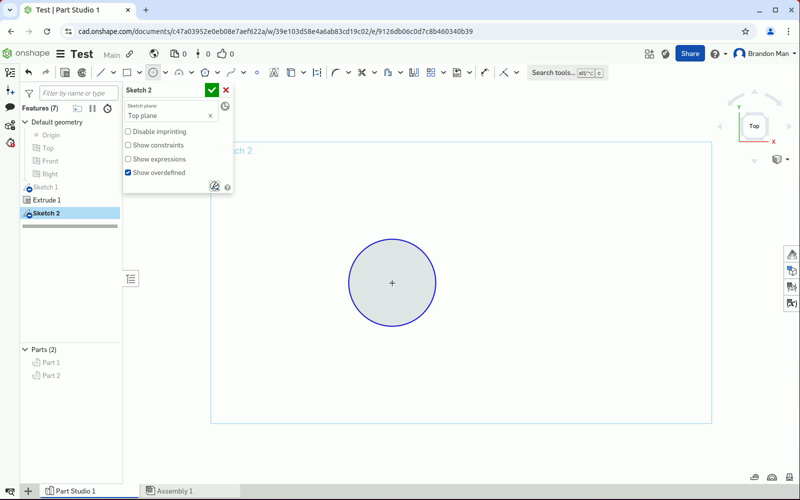
key_up(shift)
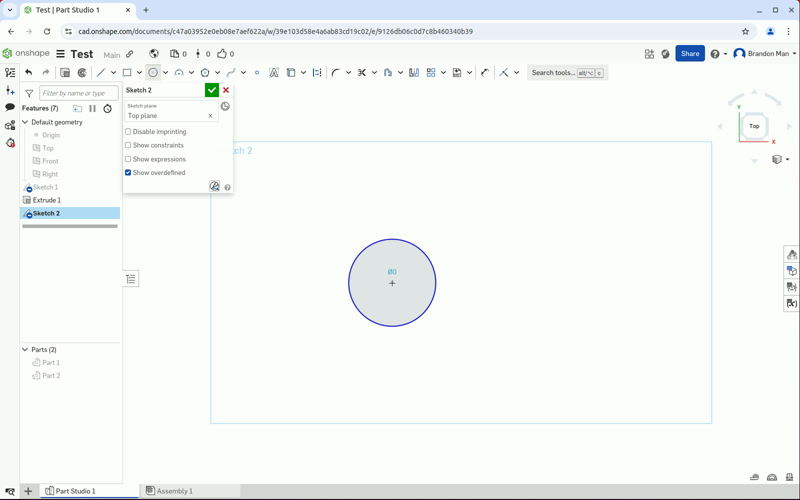
mouse_move(415, 282)
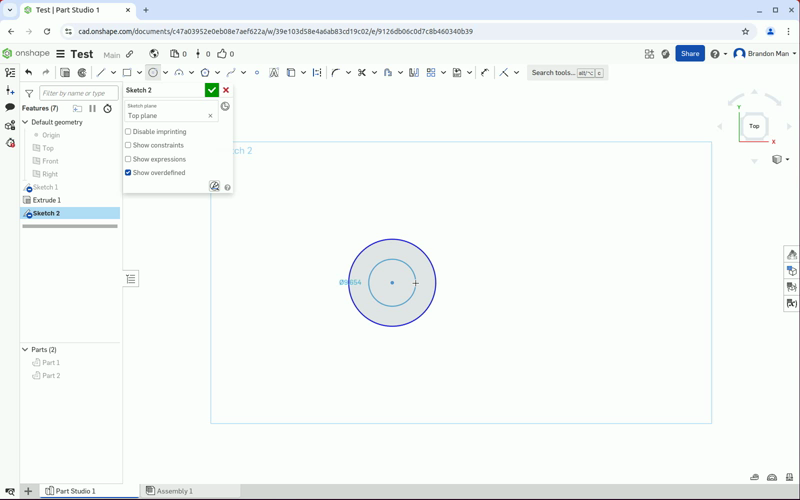
click(415, 282)
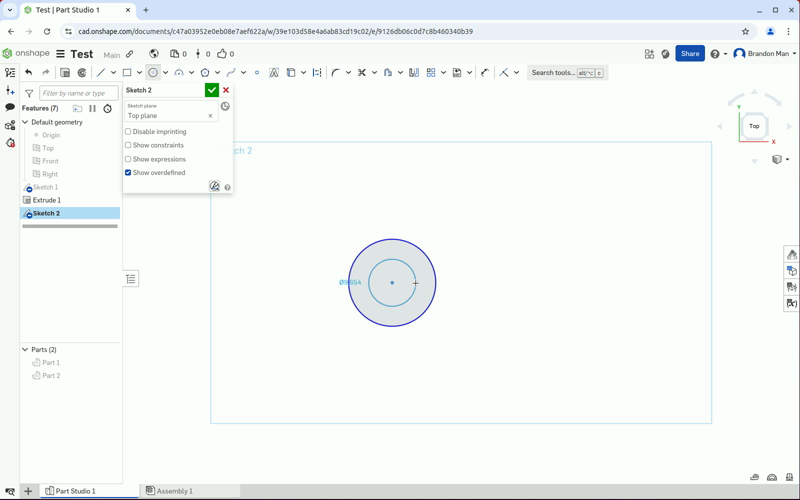
key(esc)
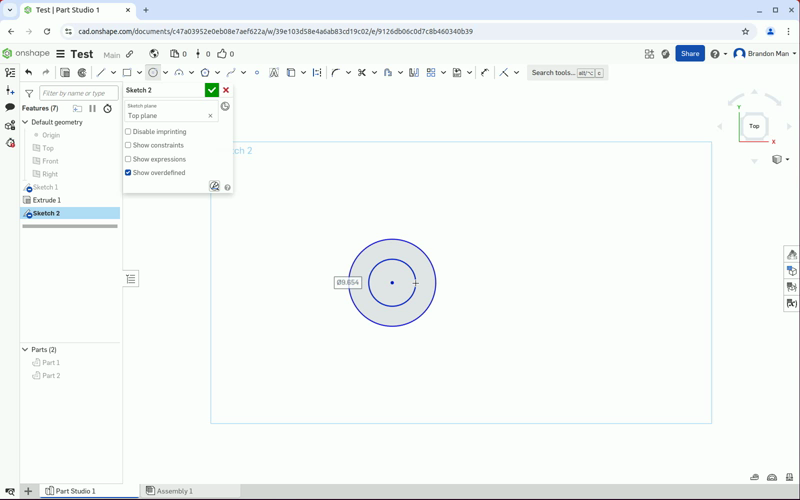
mouse_move(425, 267)
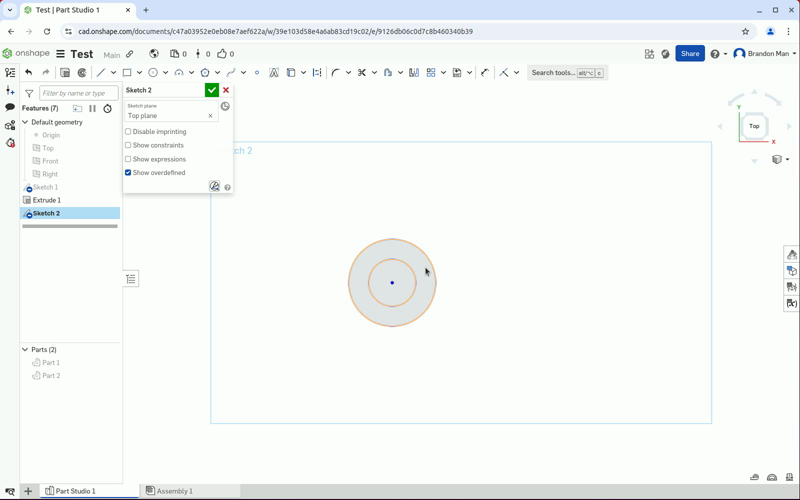
click(425, 267)
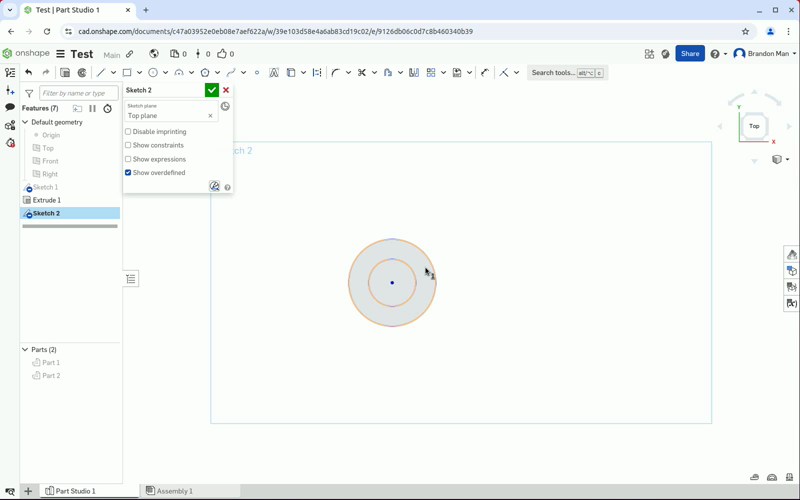
mouse_move(73, 352)
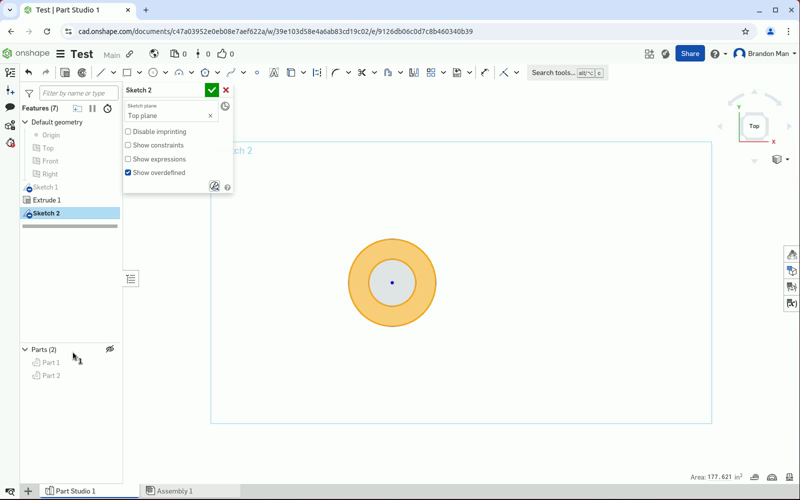
key(shift+y)
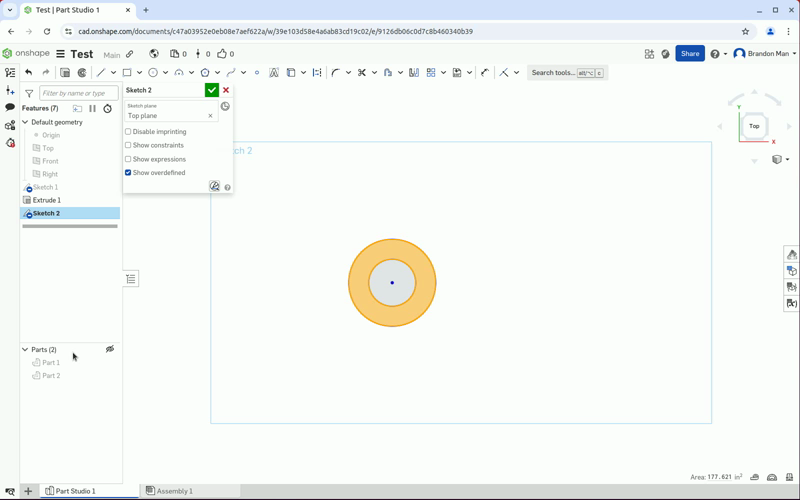
key(shift+e)
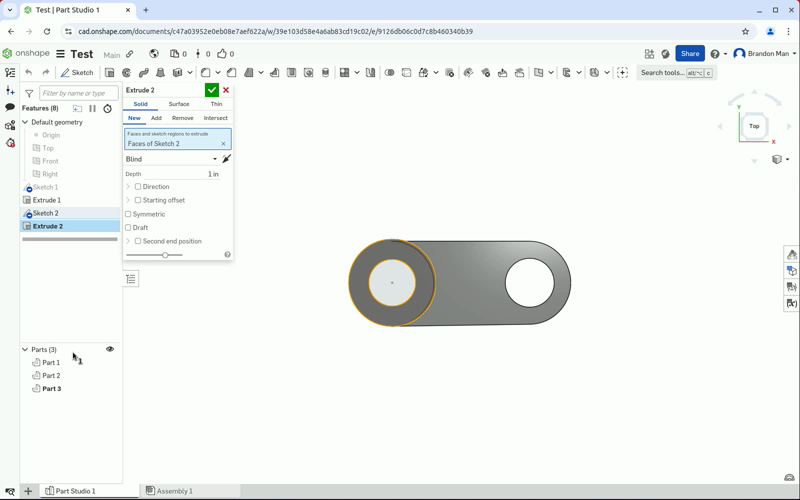
mouse_move(143, 106)
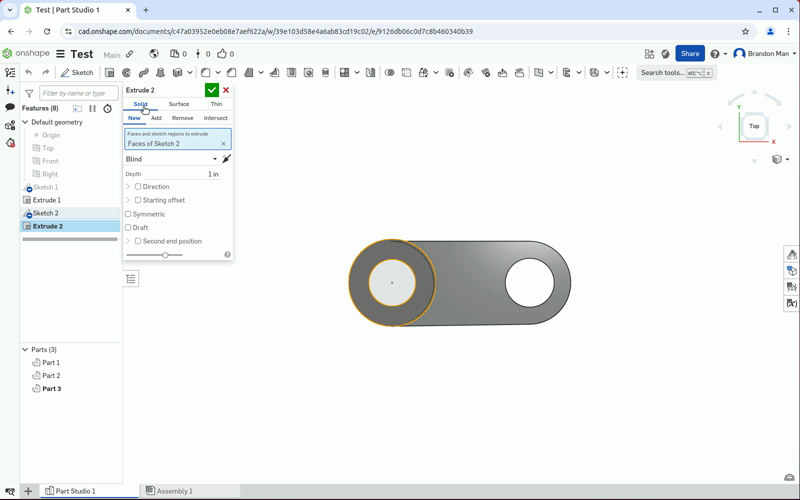
click(143, 106)
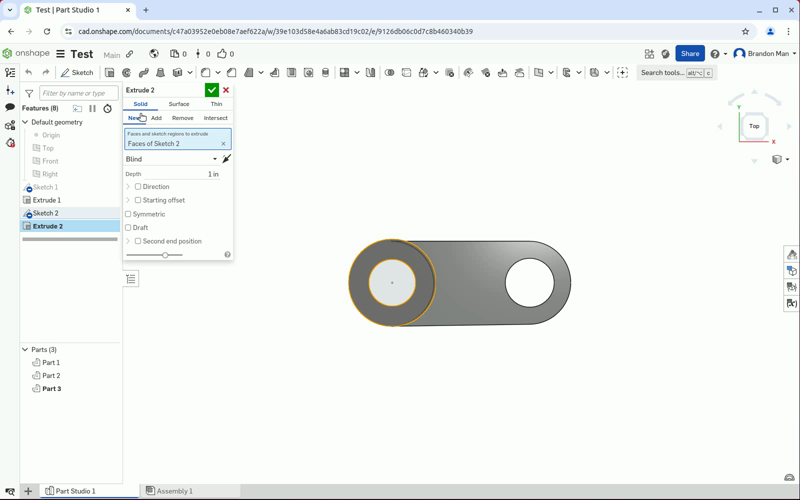
mouse_move(137, 120)
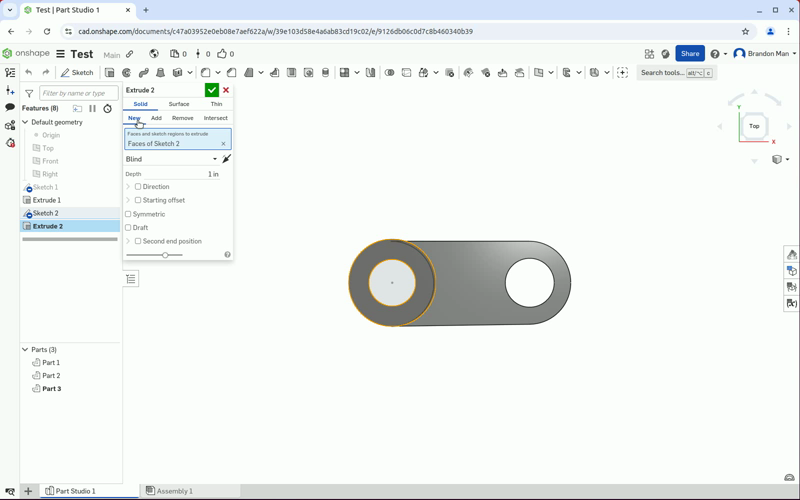
click(137, 120)
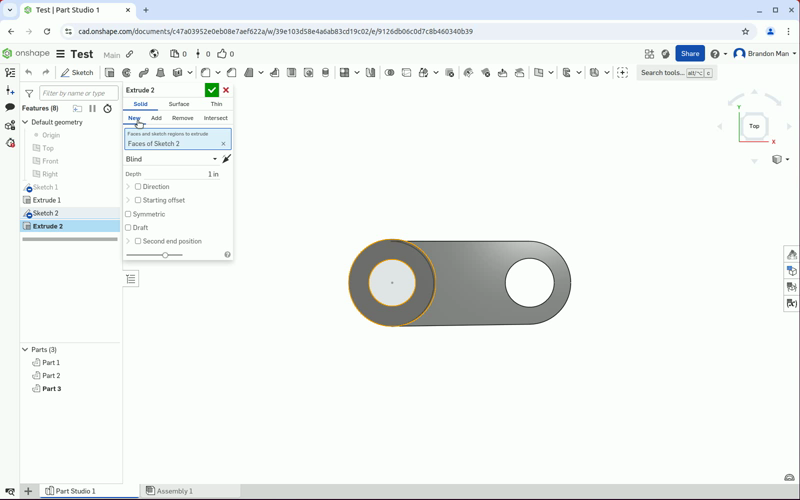
key(tab, 4)
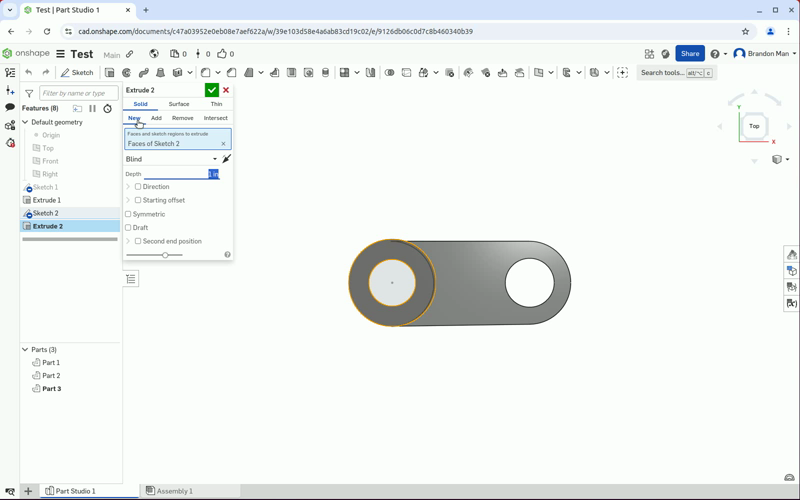
text(6.499)
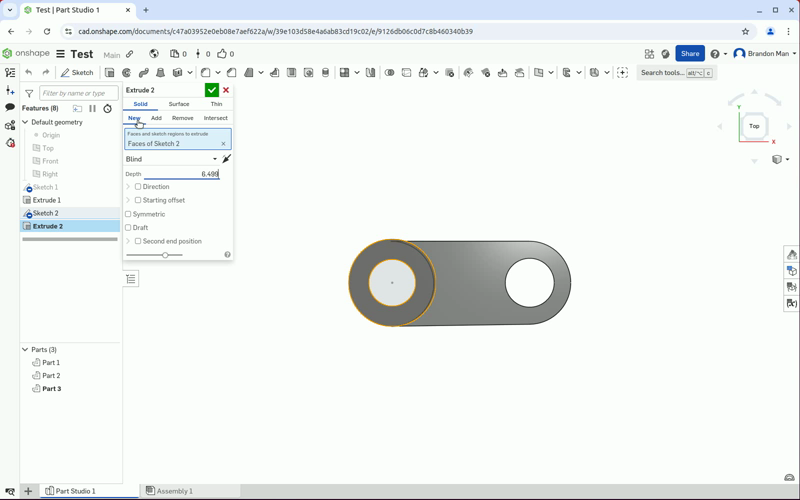
key(enter)
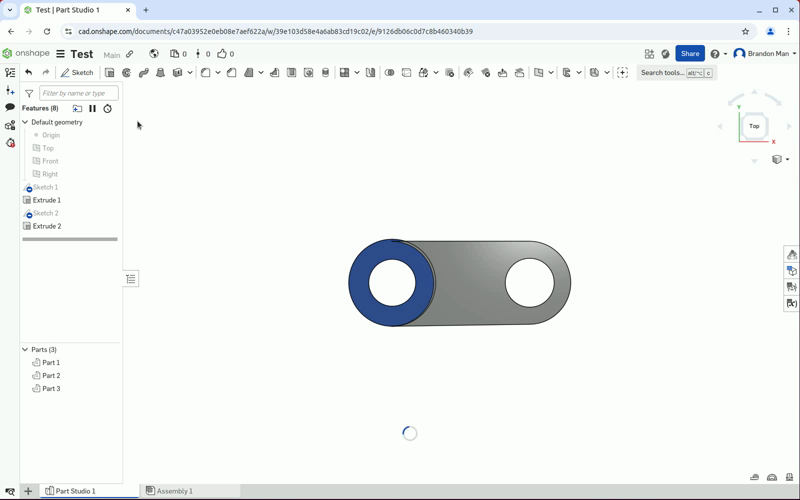
key(shift+h)
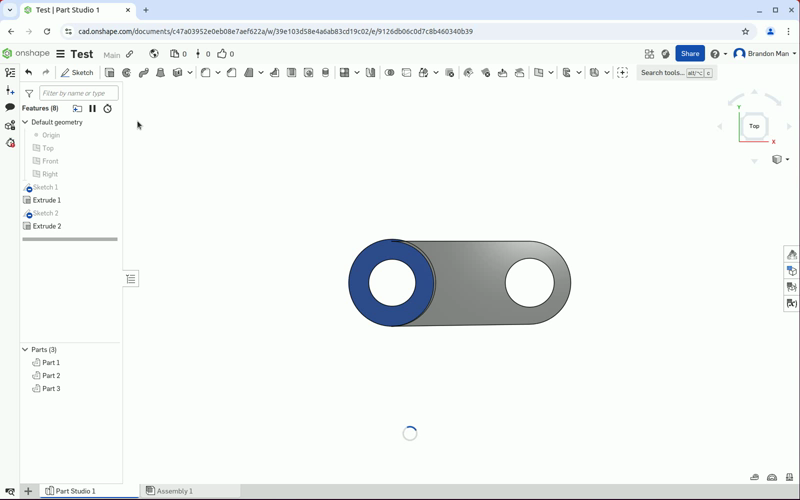
key(shift+h)
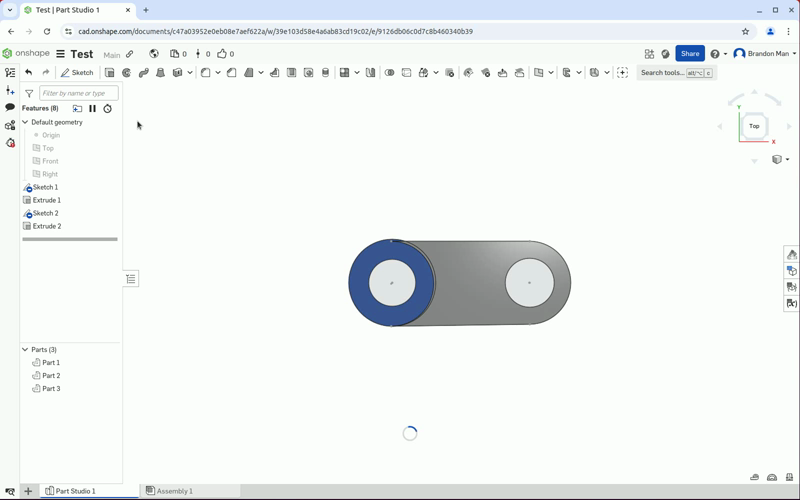
key(shift+7)
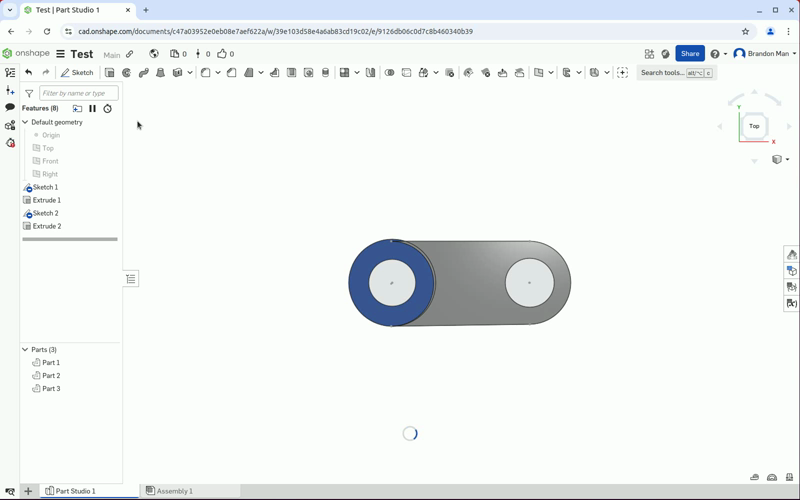
key(up, 3)
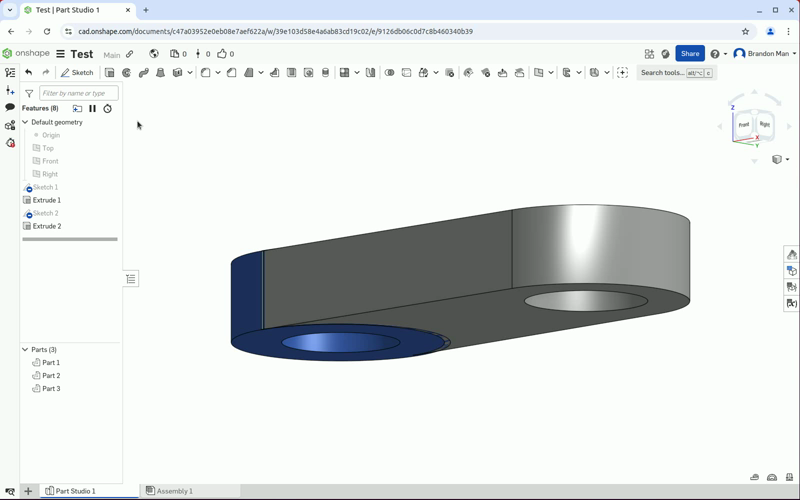
key(left, 3)
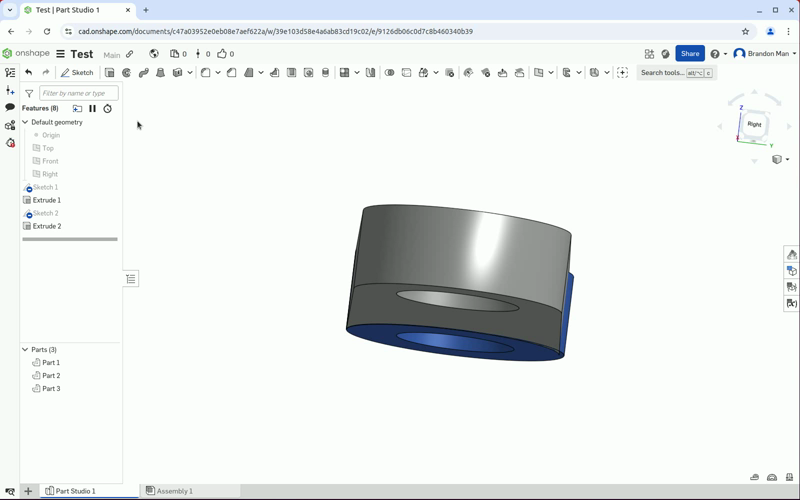
key(right, 3)
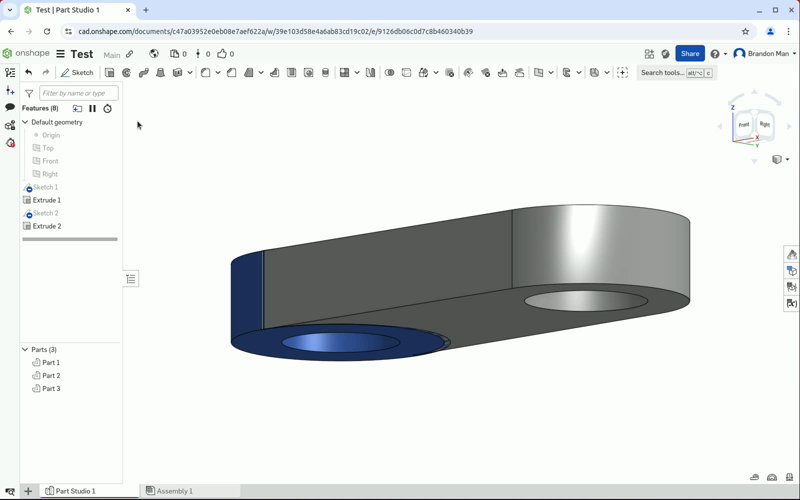
key(down, 3)
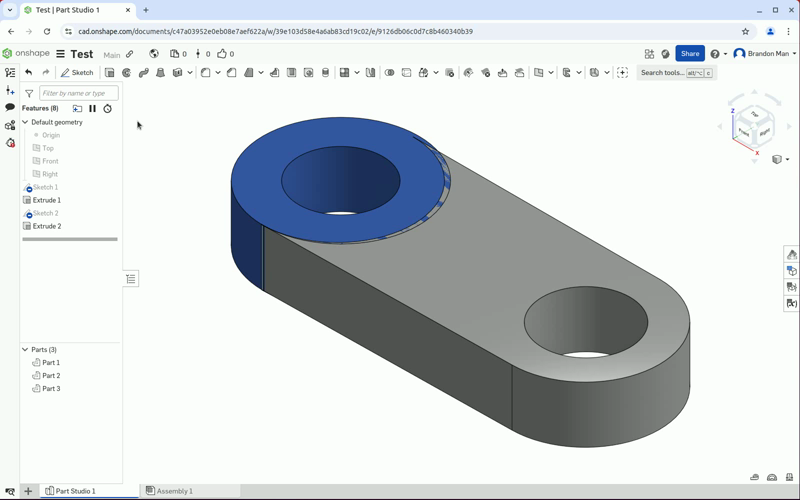
mouse_move(73, 189)
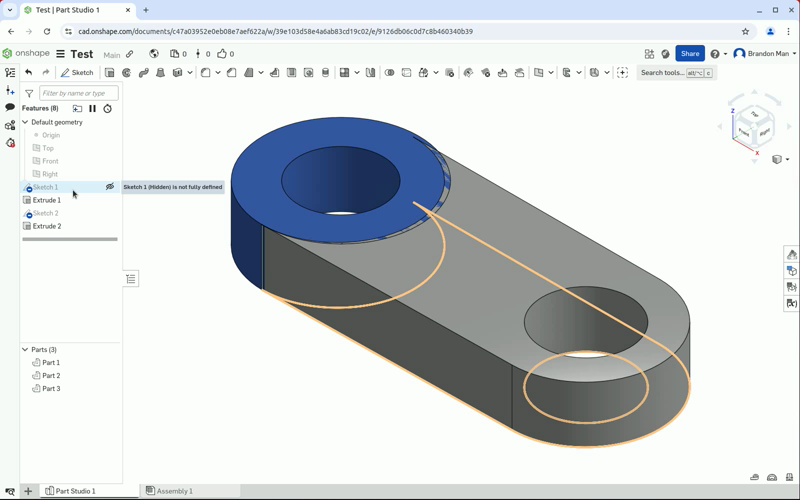
click(73, 189)